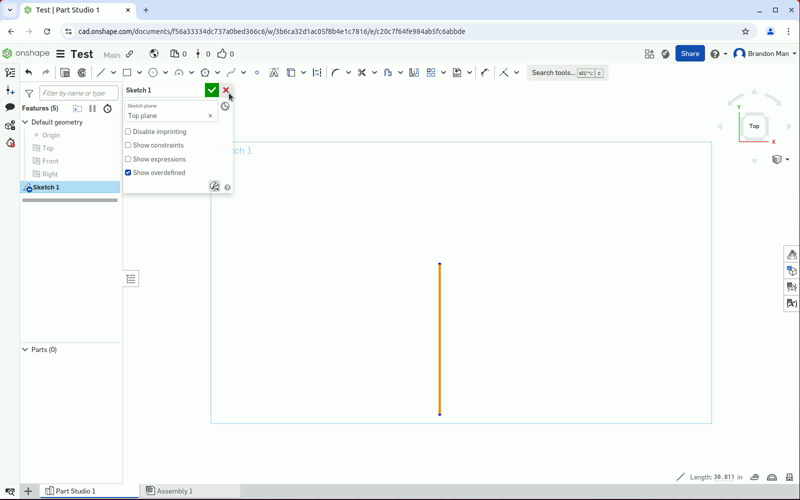
key(shift+h)
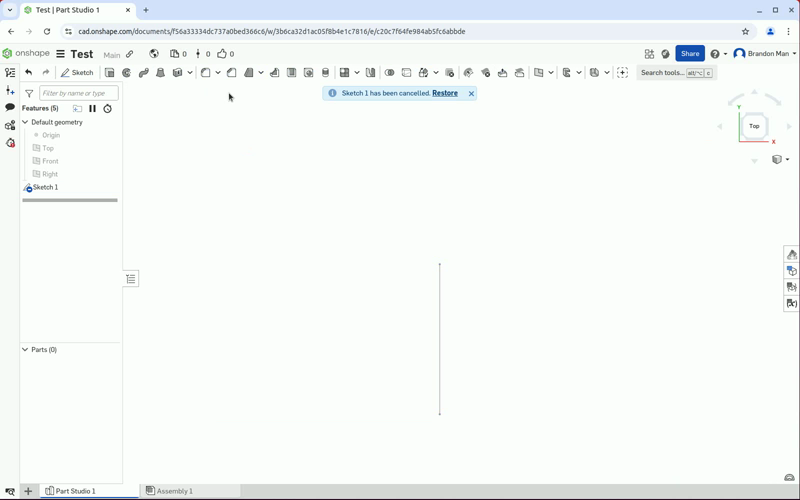
key(shift+s)
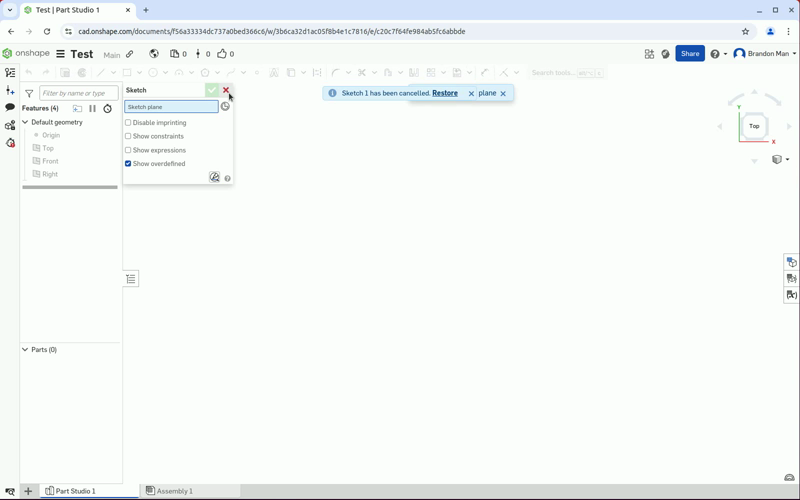
mouse_move(73, 150)
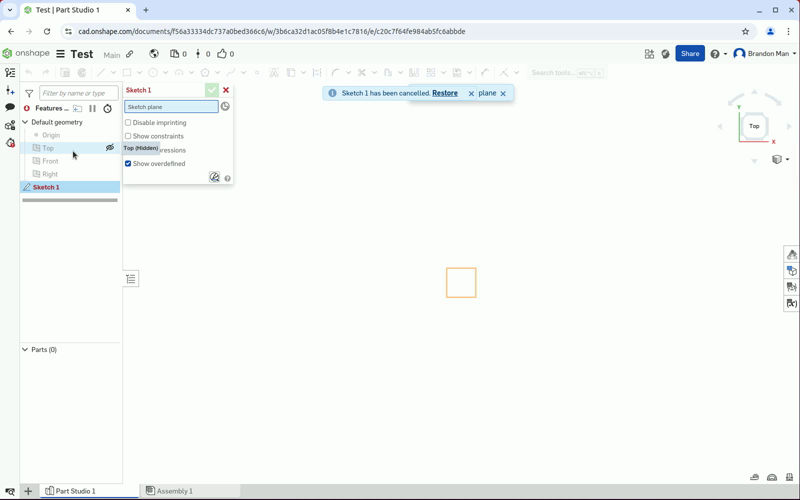
click(73, 150)
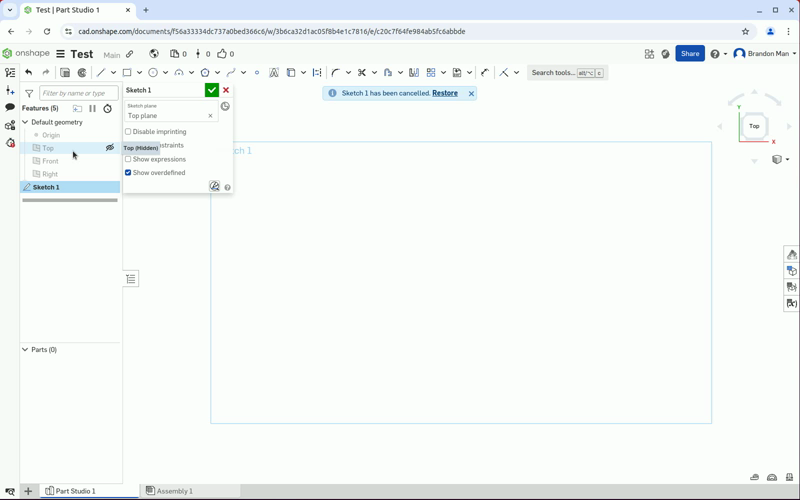
mouse_move(73, 352)
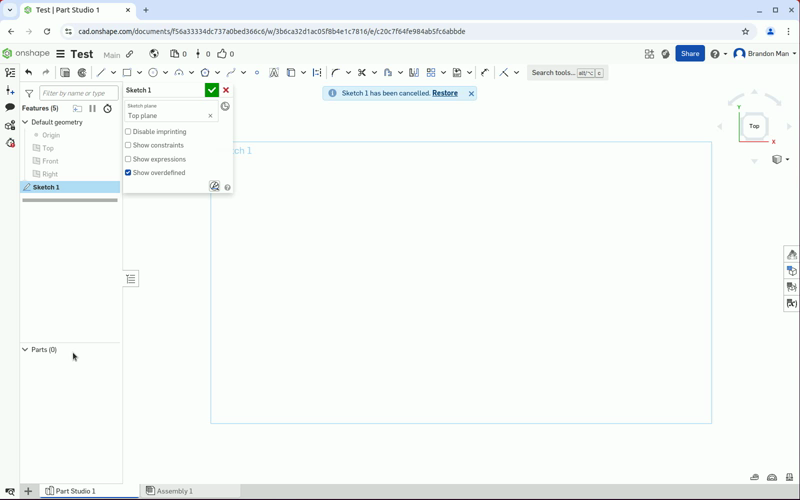
key(y)
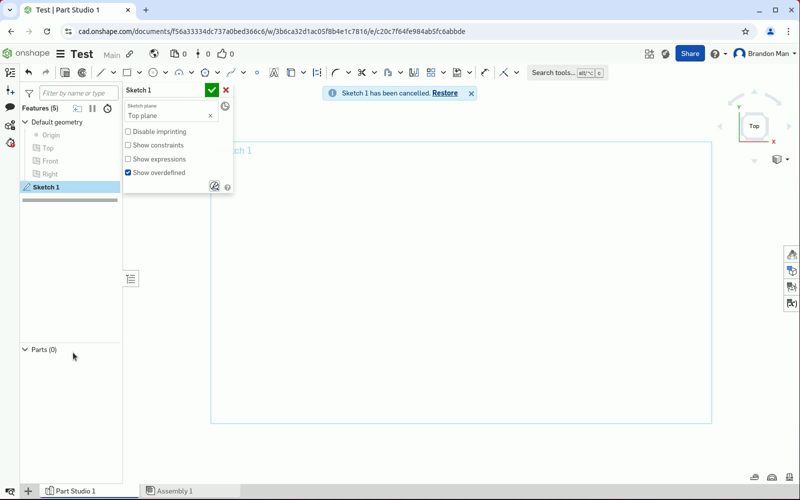
key(l)
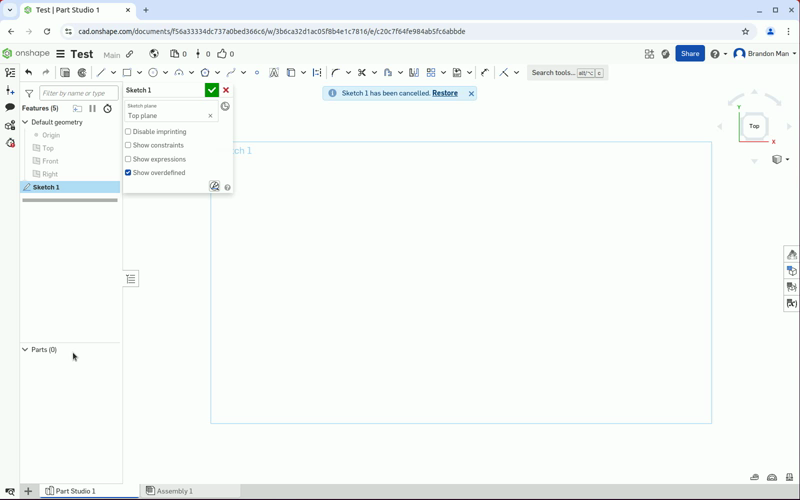
key_down(shift)
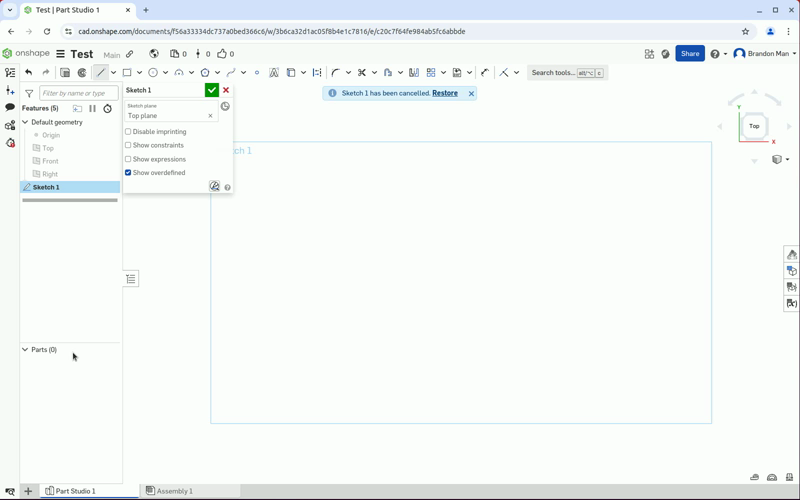
mouse_move(484, 262)
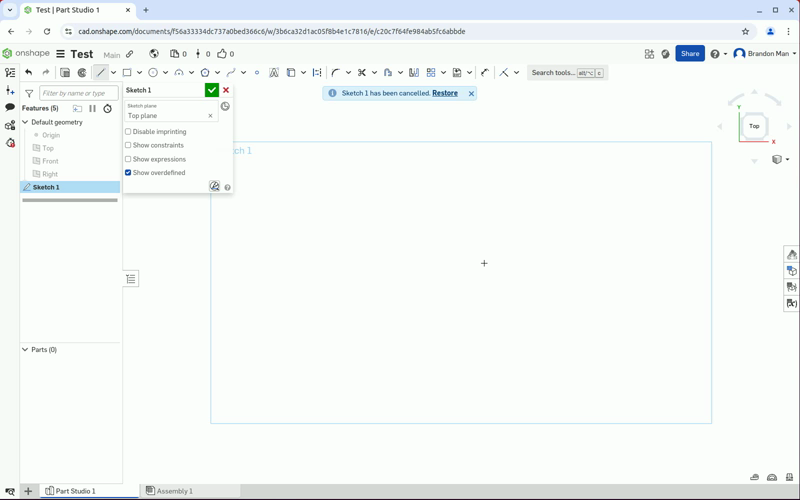
click(484, 262)
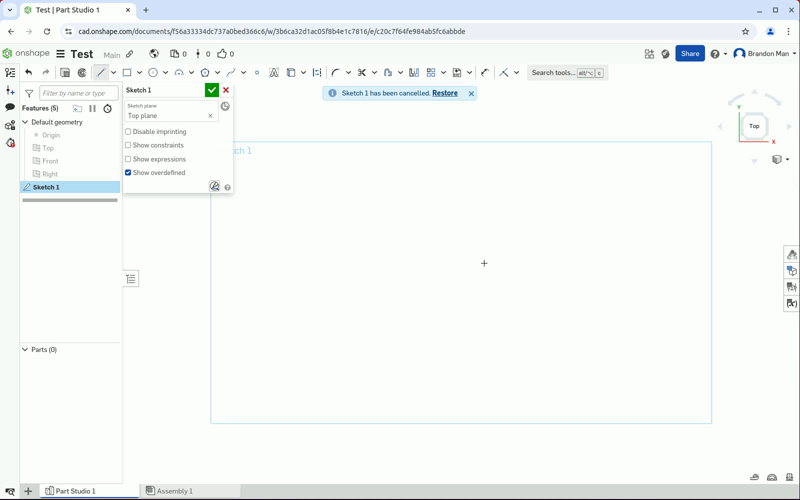
key_up(shift)
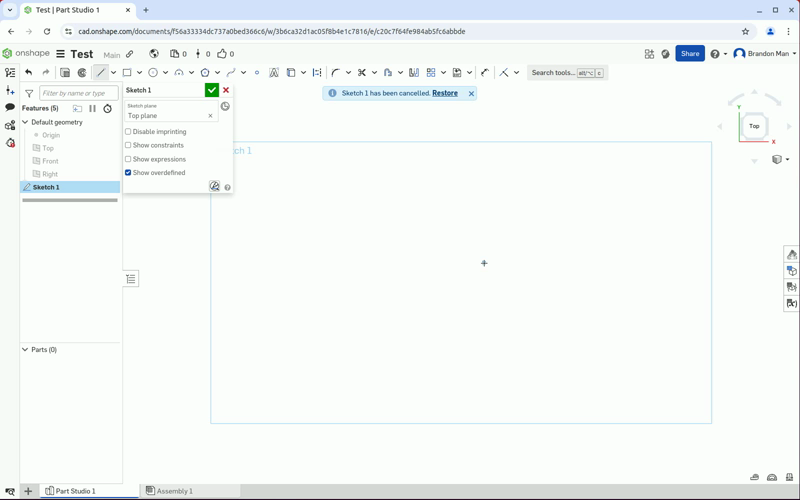
key_down(shift)
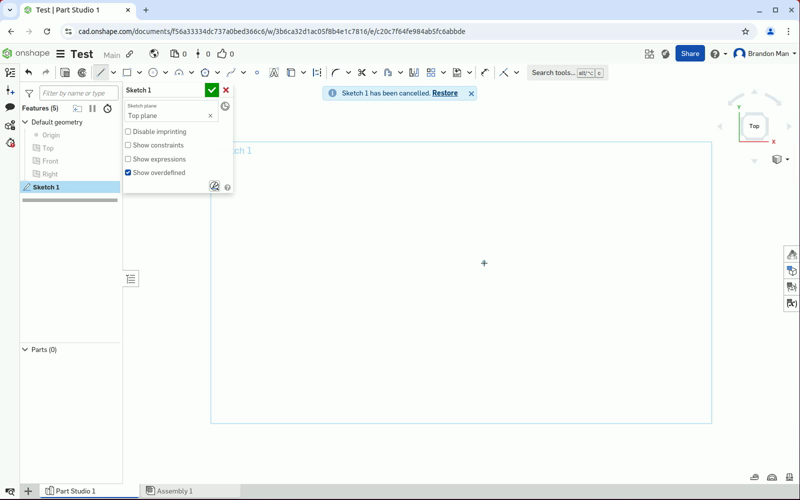
mouse_move(573, 262)
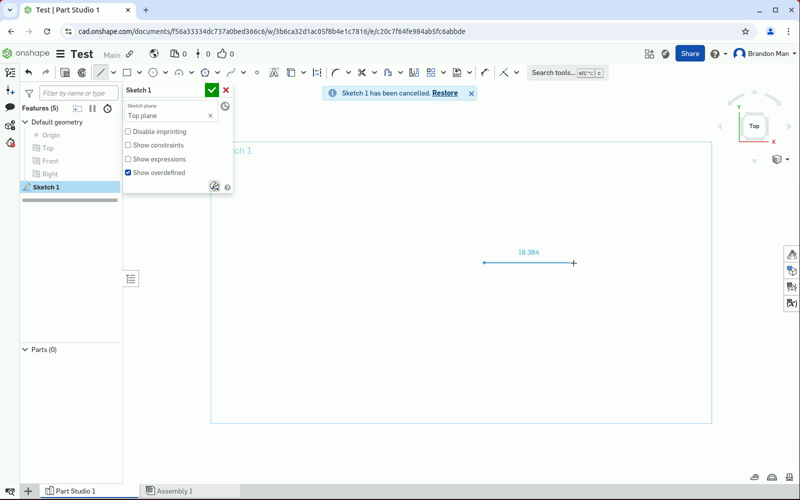
click(573, 262)
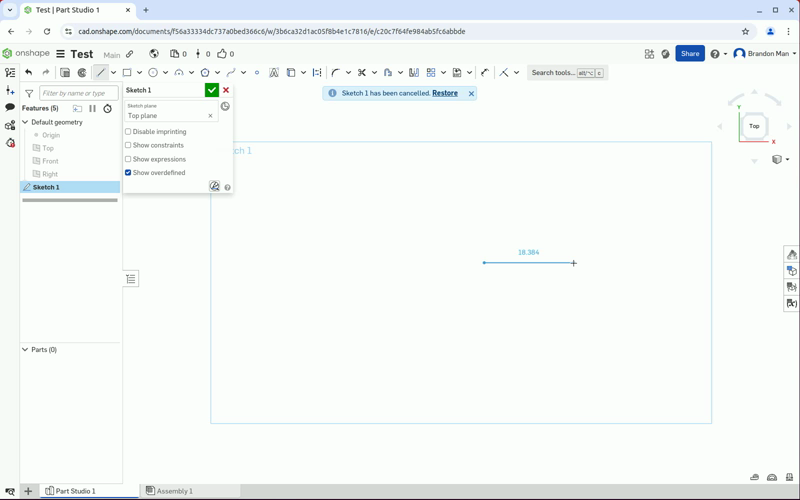
key_up(shift)
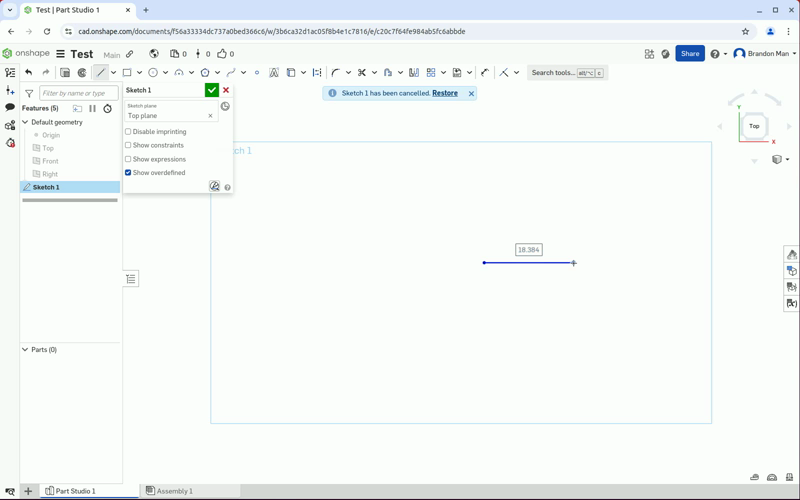
key_down(shift)
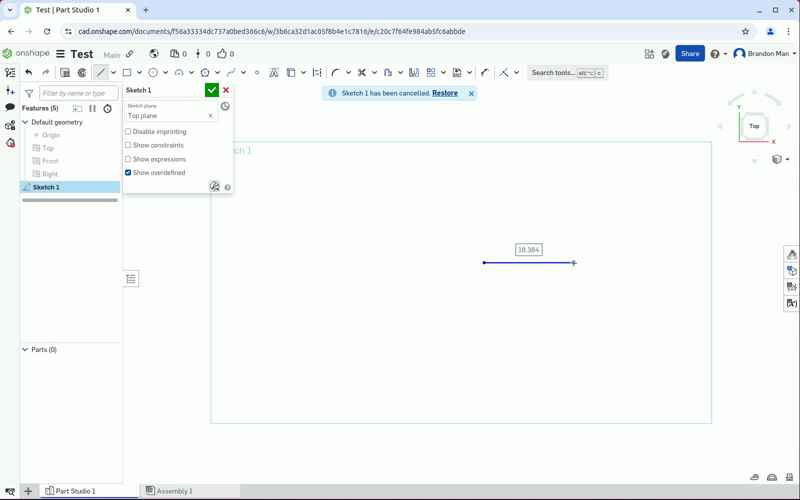
mouse_move(589, 262)
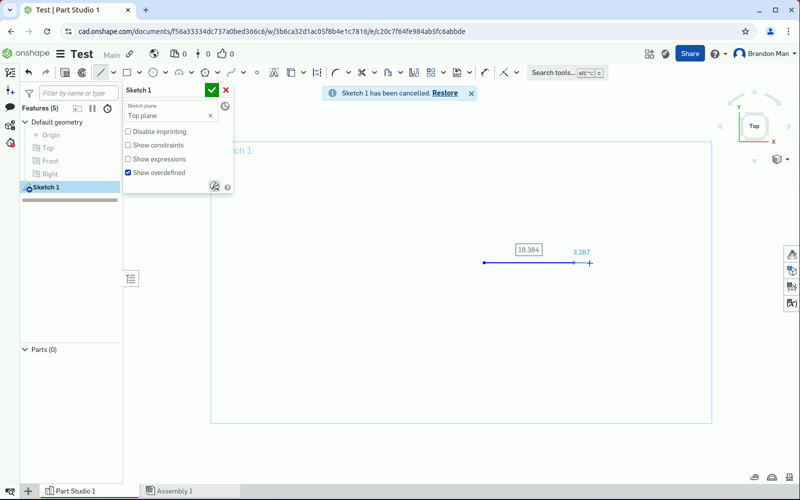
mouse_move(573, 215)
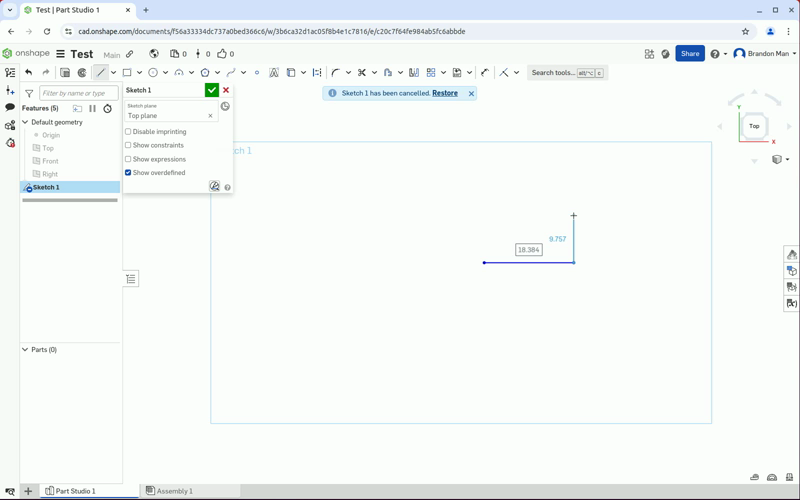
click(573, 215)
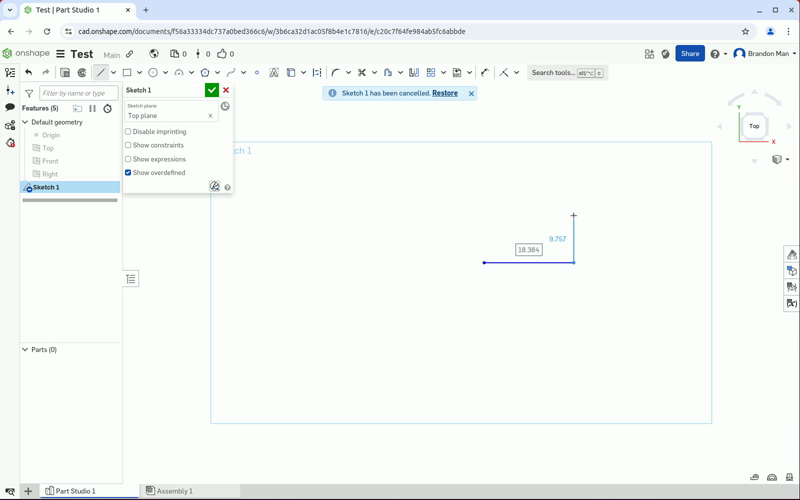
key_up(shift)
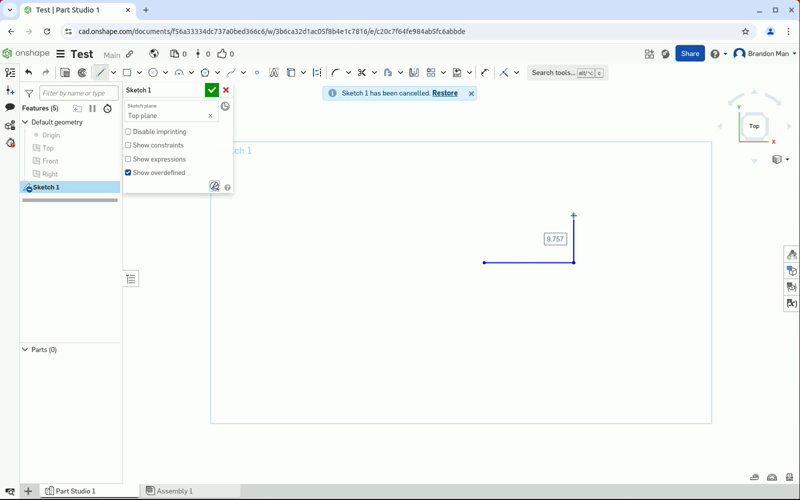
key_down(shift)
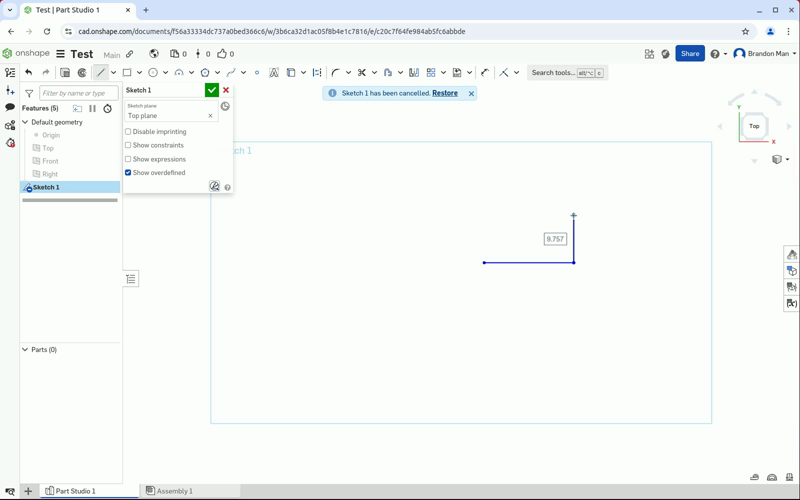
mouse_move(484, 215)
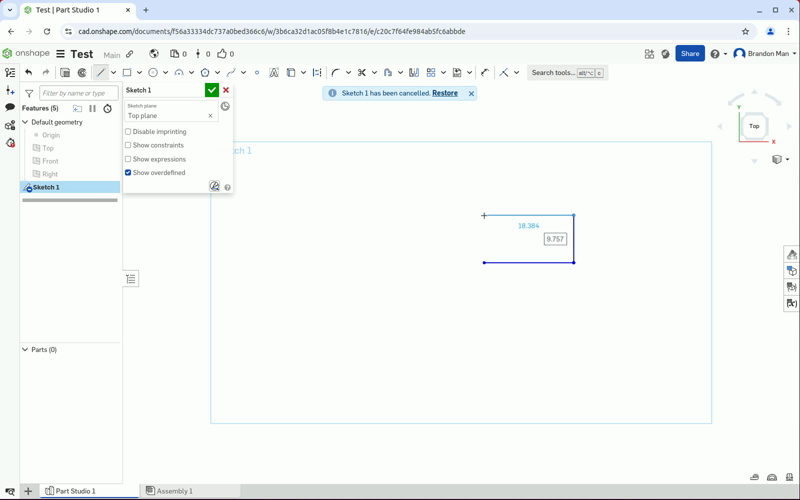
click(484, 215)
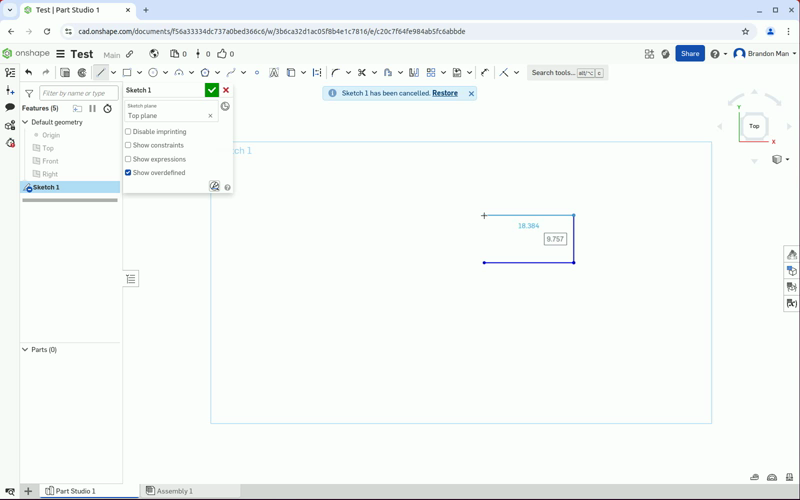
key_up(shift)
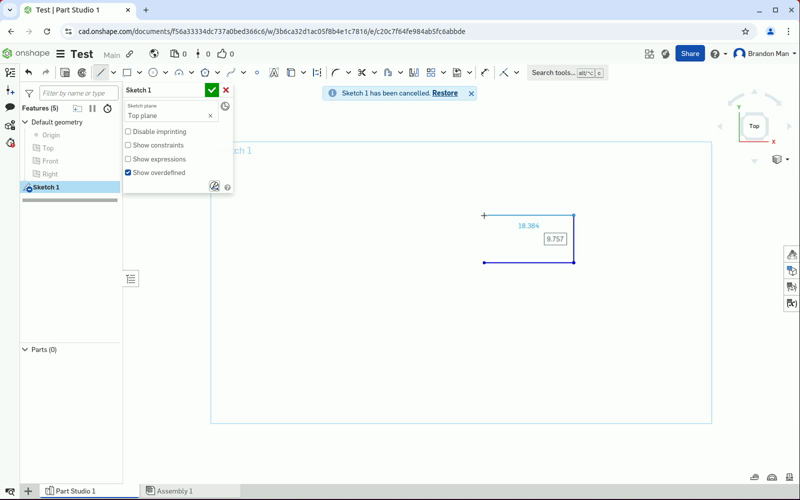
mouse_move(514, 215)
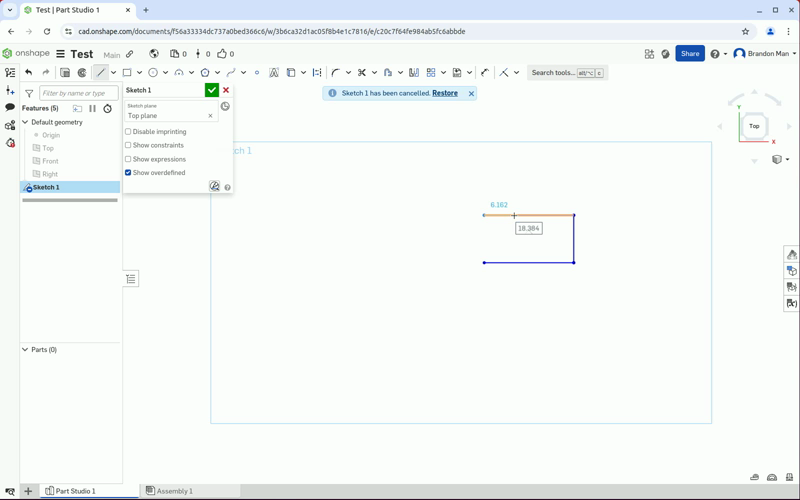
key_down(shift)
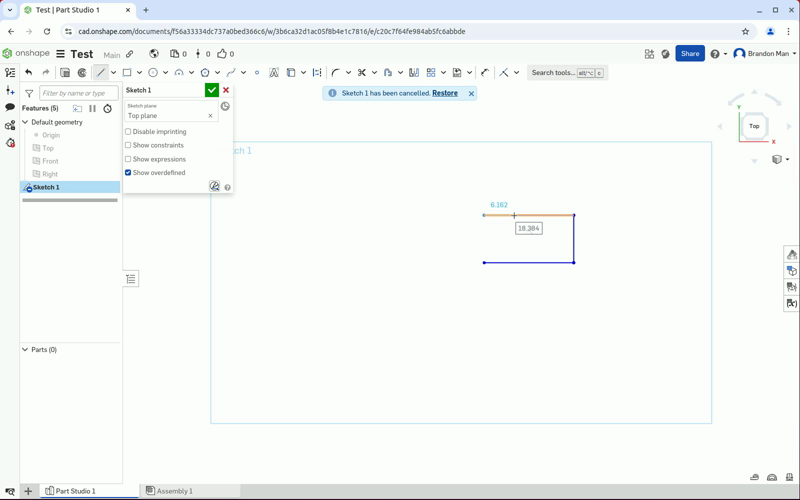
mouse_move(484, 262)
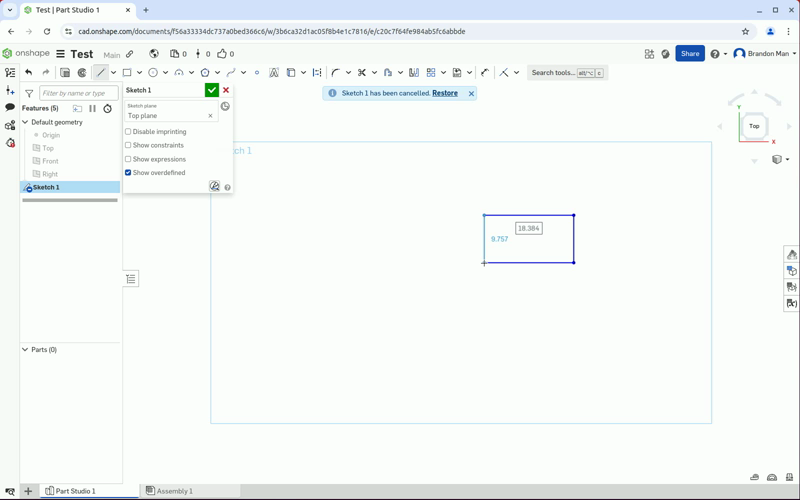
key_up(shift)
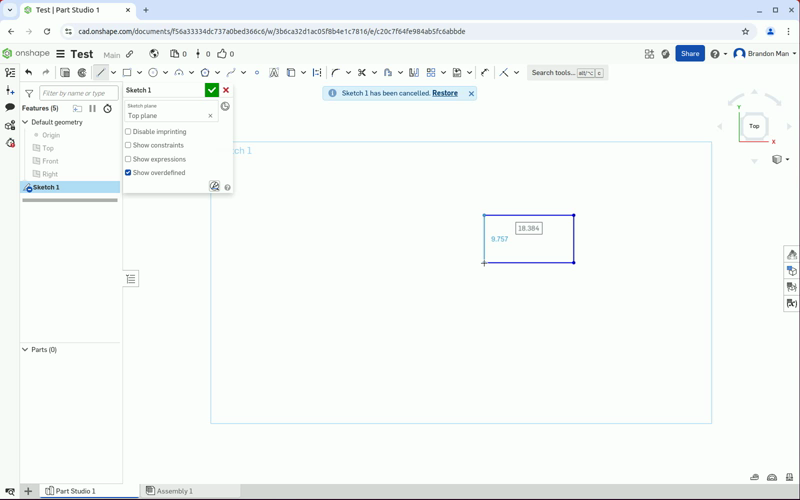
click(484, 262)
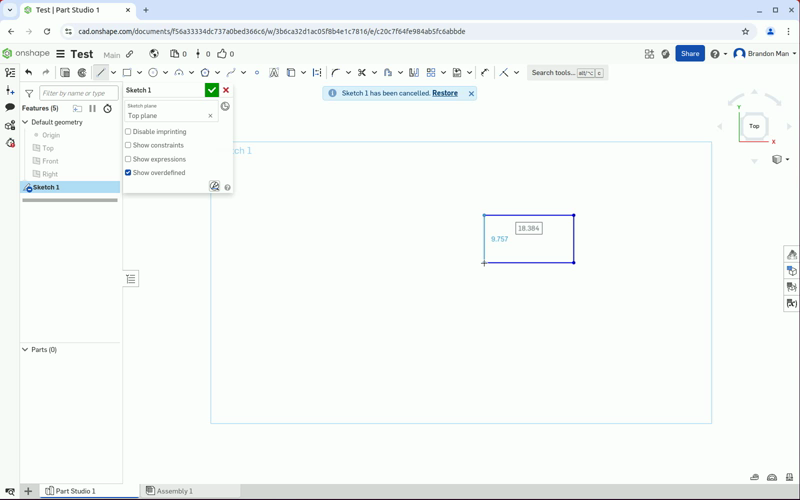
key(esc)
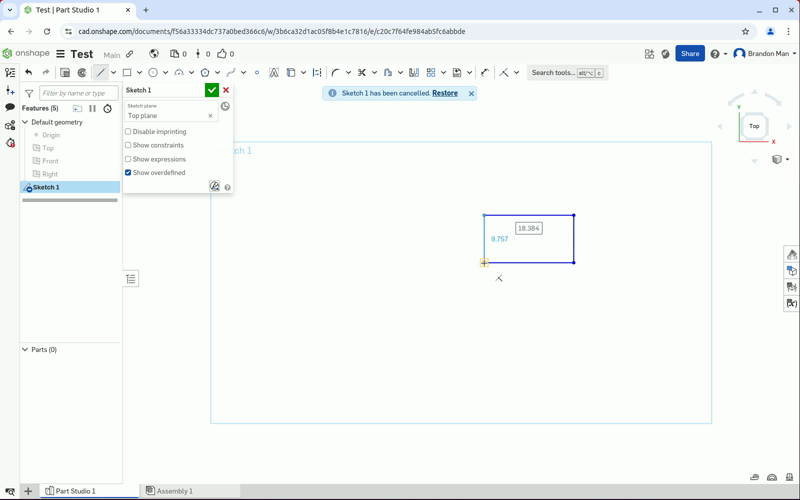
key(c)
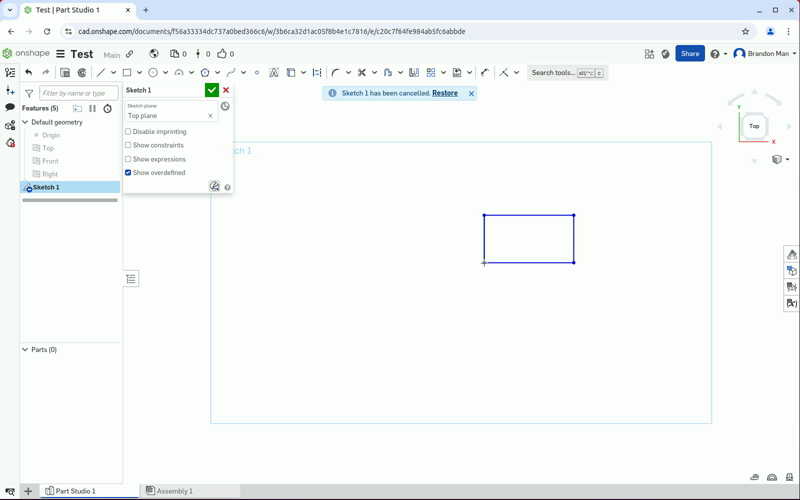
key_down(shift)
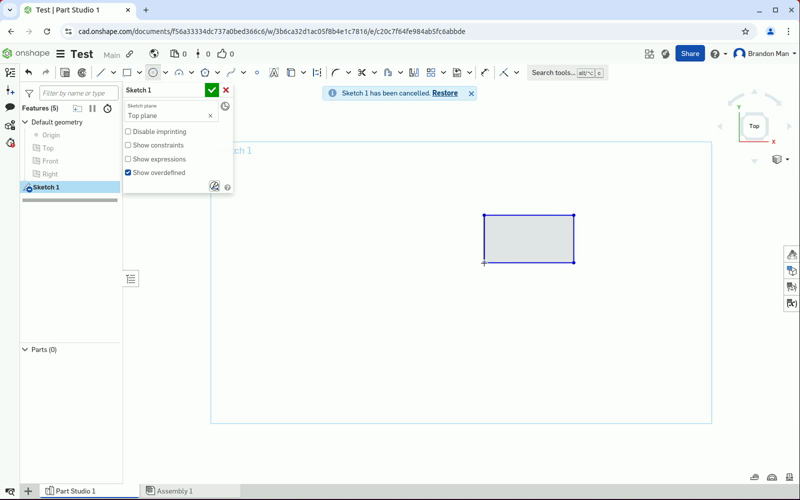
mouse_move(550, 238)
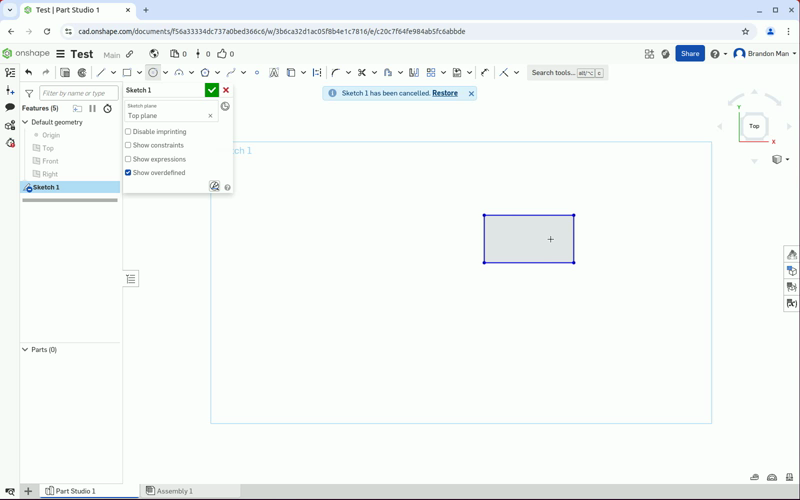
click(550, 238)
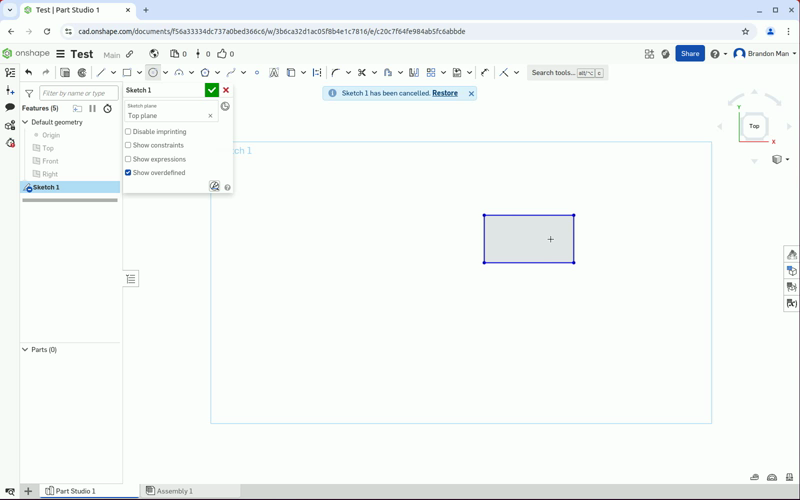
key_up(shift)
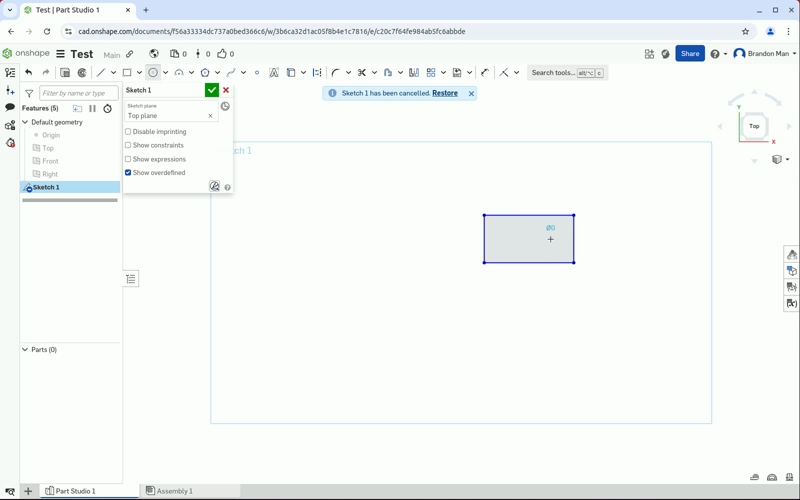
mouse_move(554, 238)
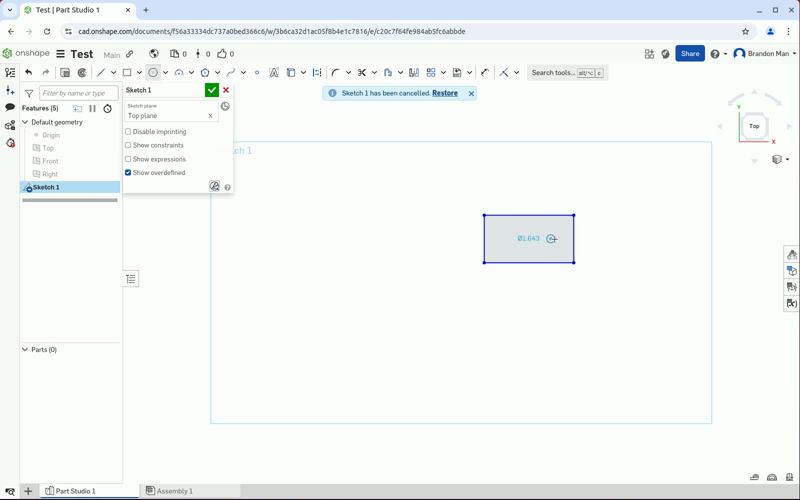
click(554, 238)
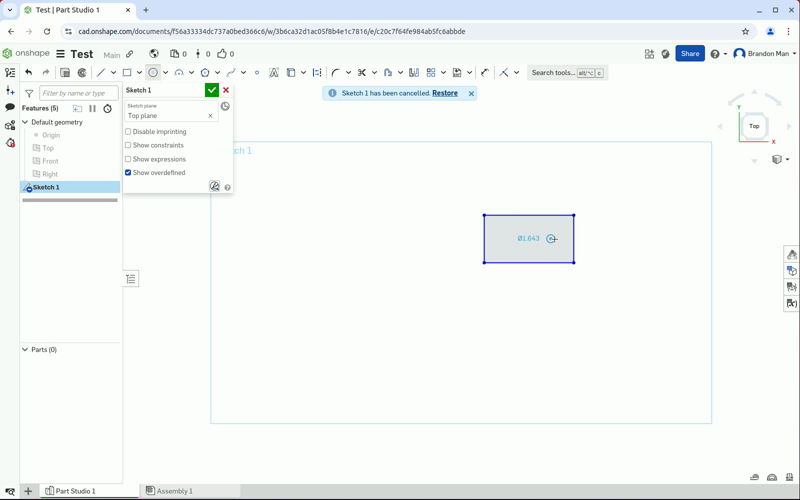
key(esc)
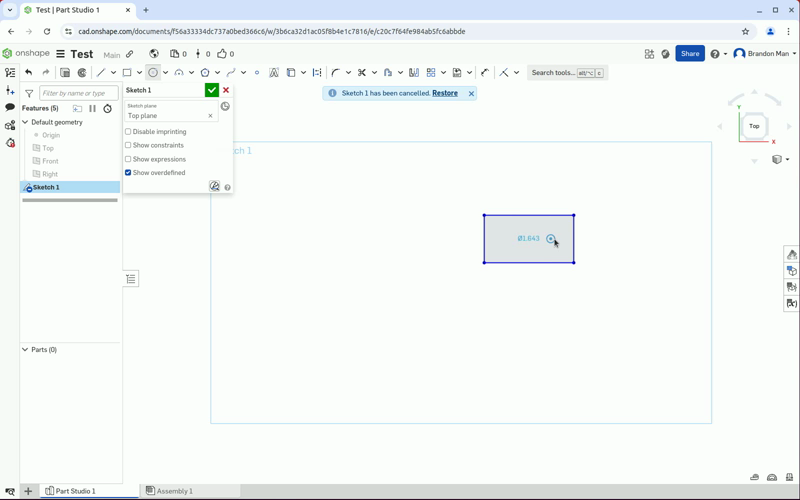
mouse_move(496, 242)
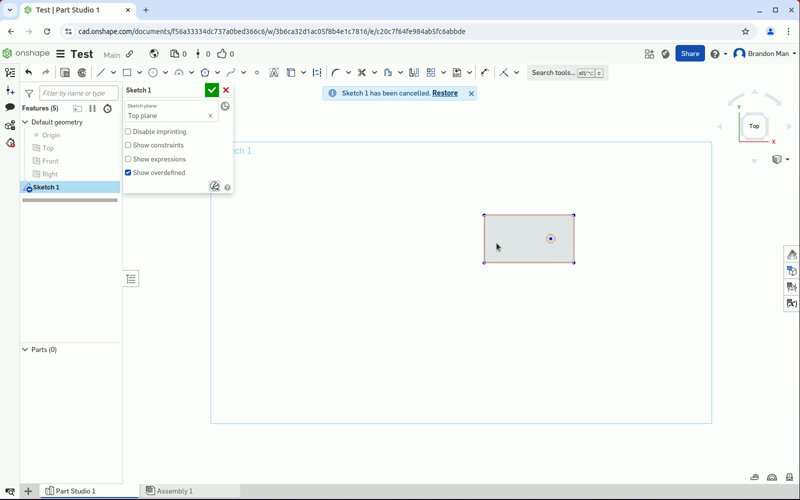
click(496, 242)
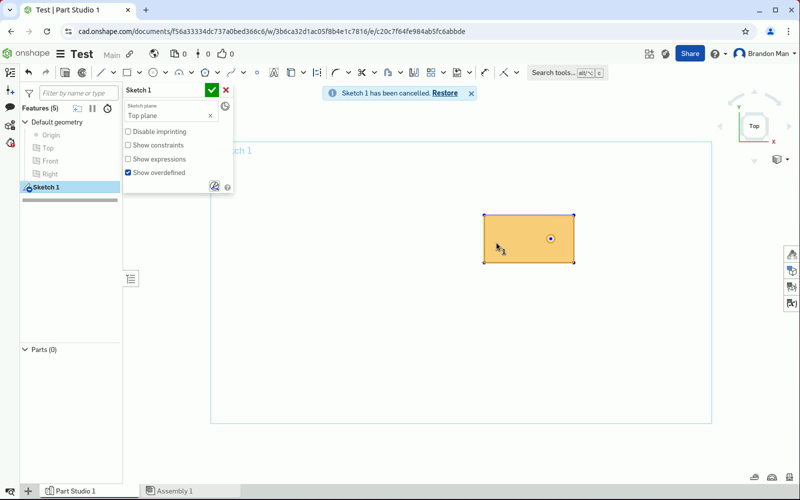
mouse_move(73, 352)
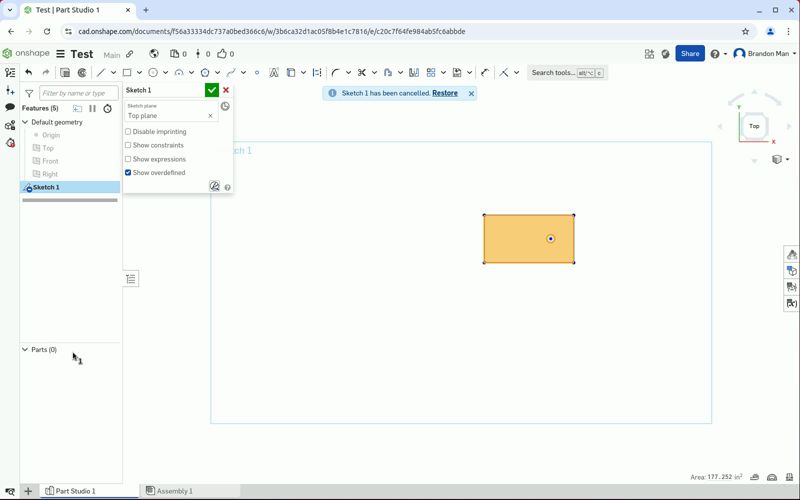
key(shift+y)
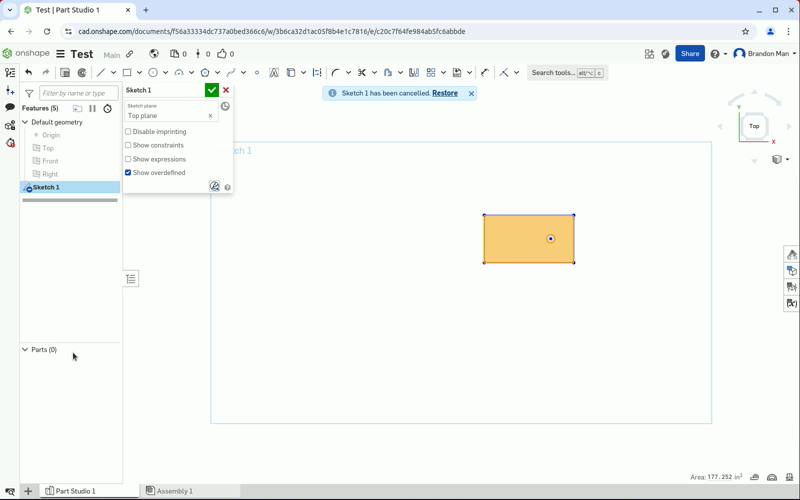
key(shift+e)
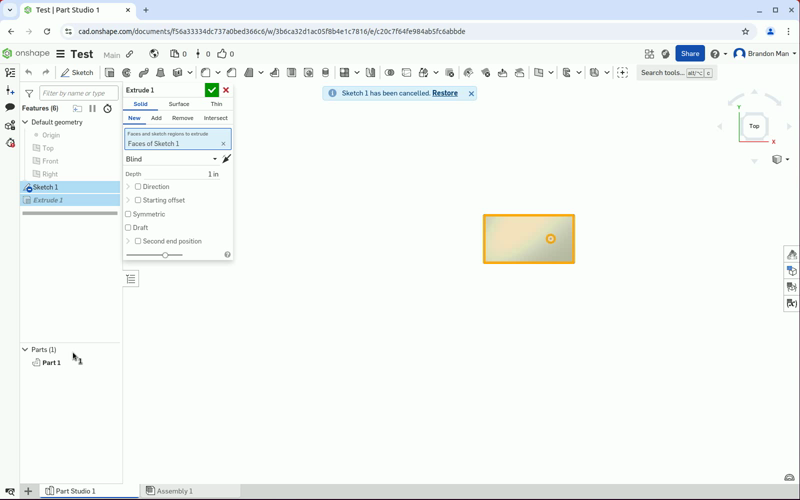
mouse_move(143, 106)
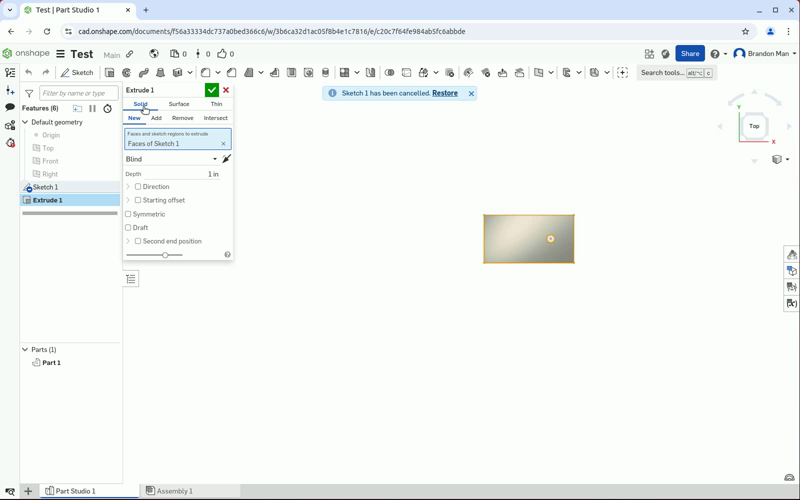
click(143, 106)
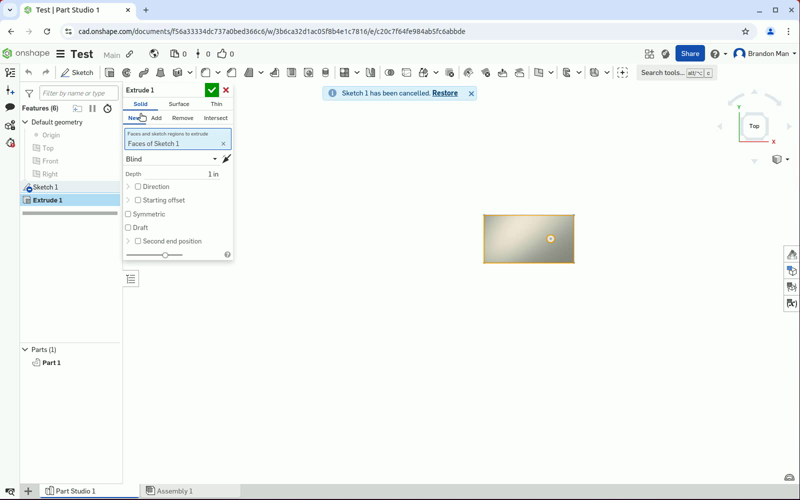
mouse_move(137, 120)
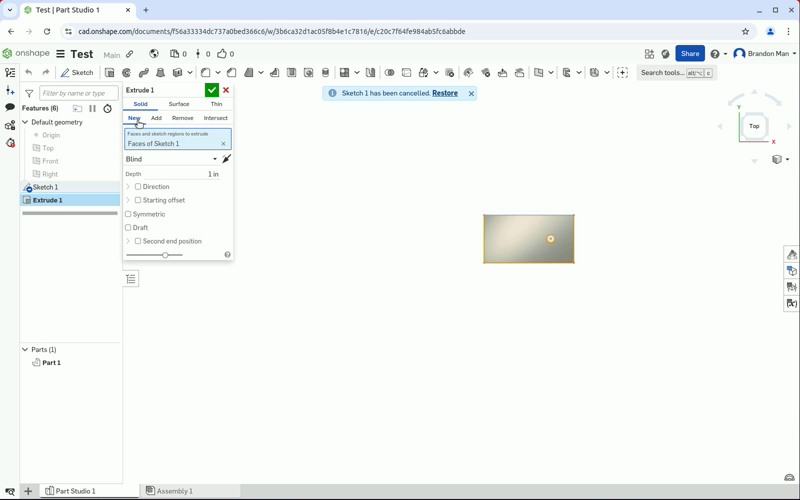
click(137, 120)
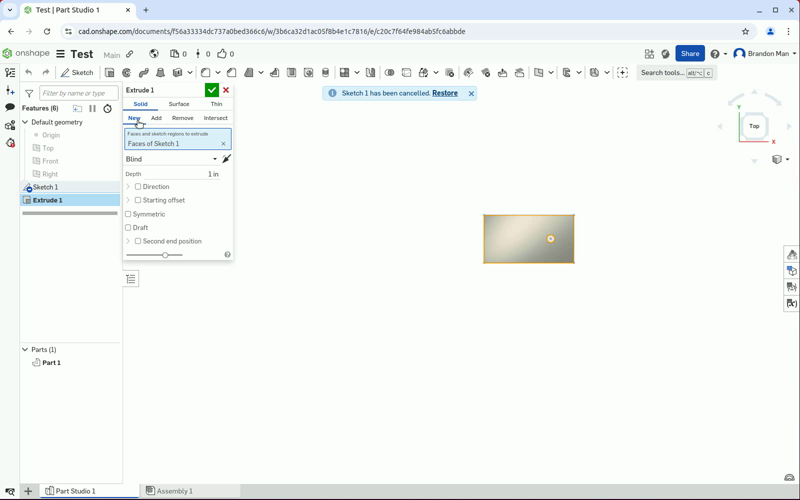
key(tab, 4)
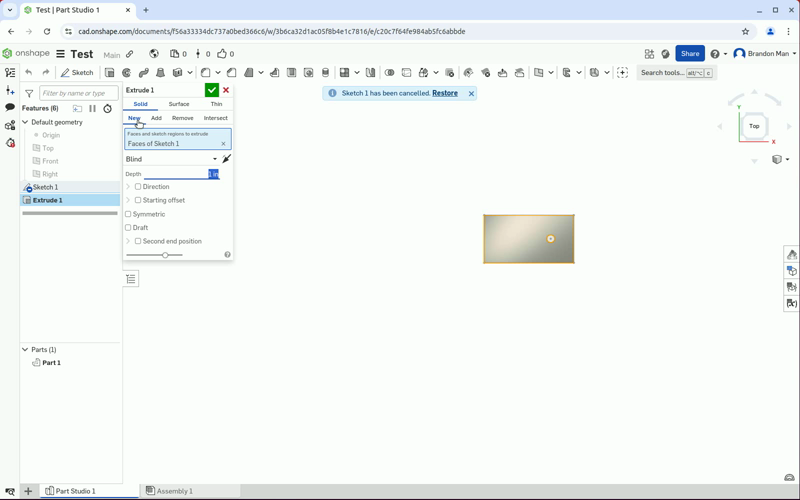
text(0.722)
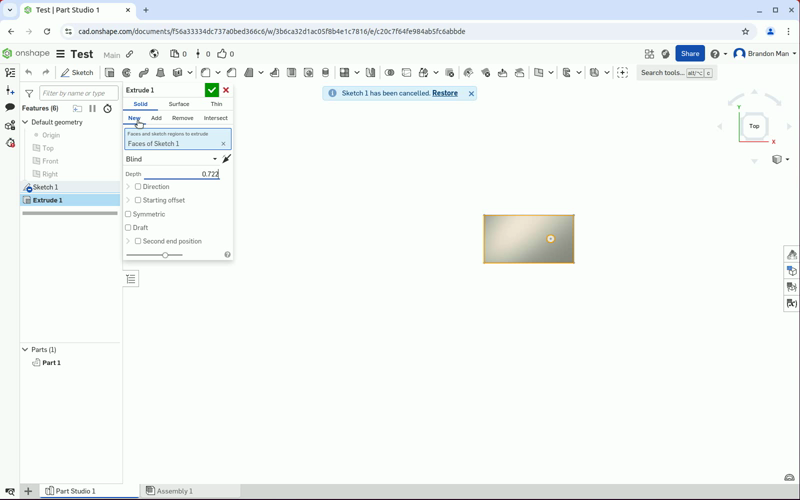
key(enter)
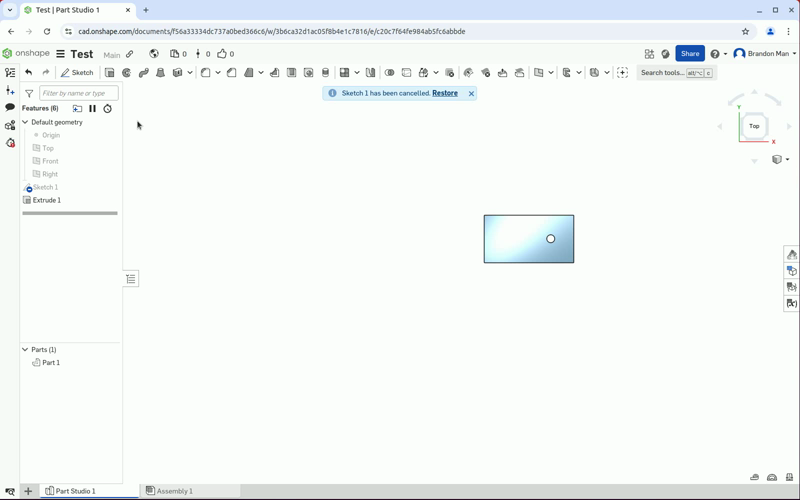
key(shift+h)
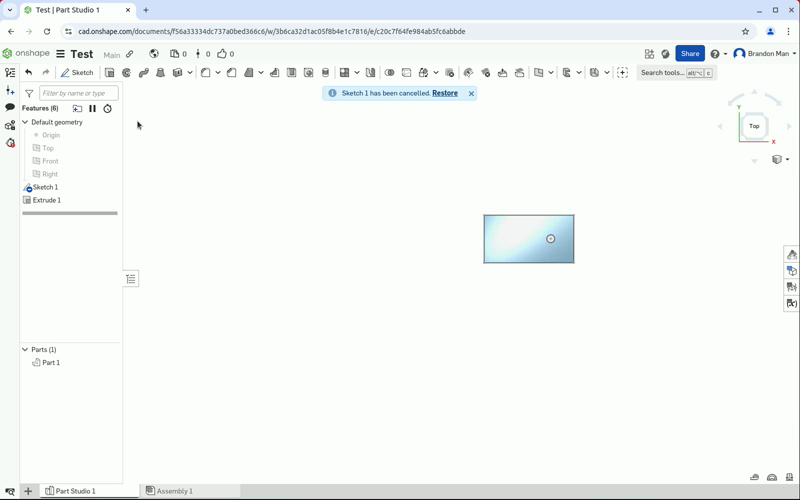
key(shift+h)
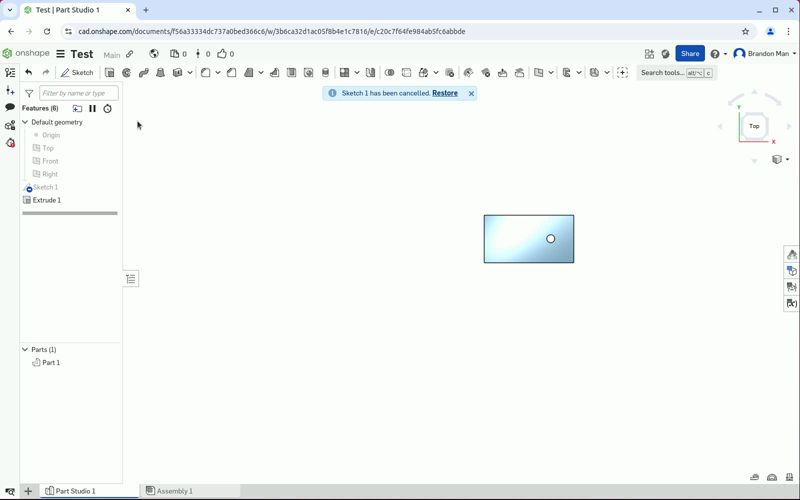
mouse_move(73, 189)
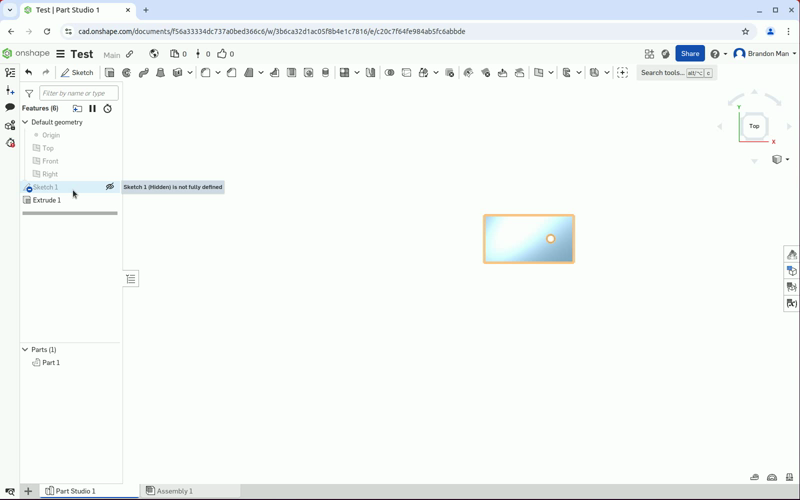
click(73, 189)
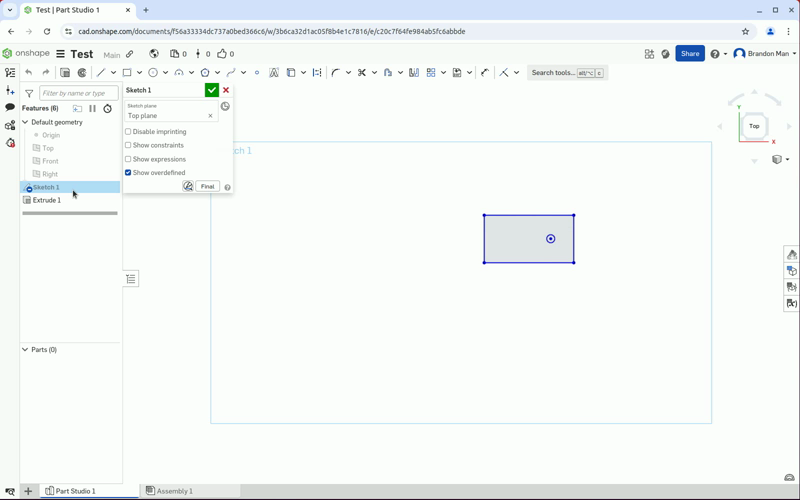
mouse_move(229, 92)
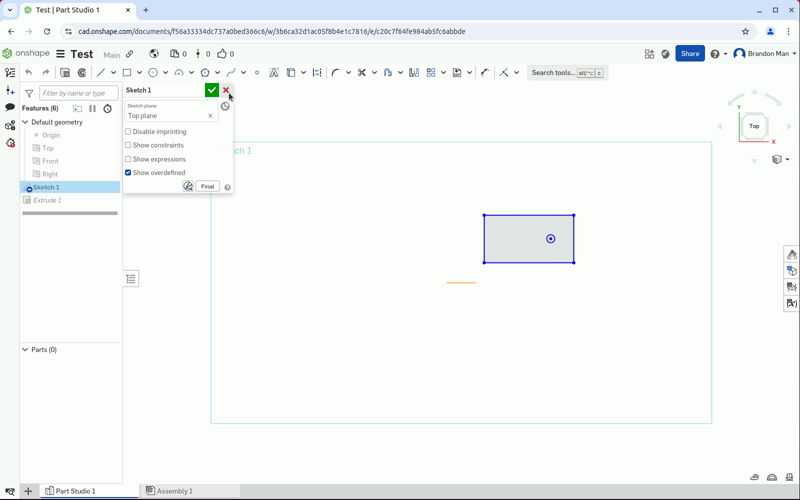
click(229, 92)
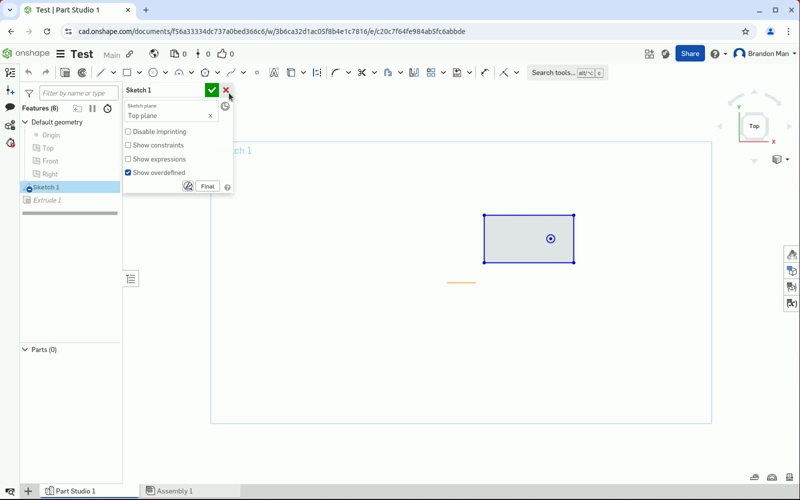
key(shift+s)
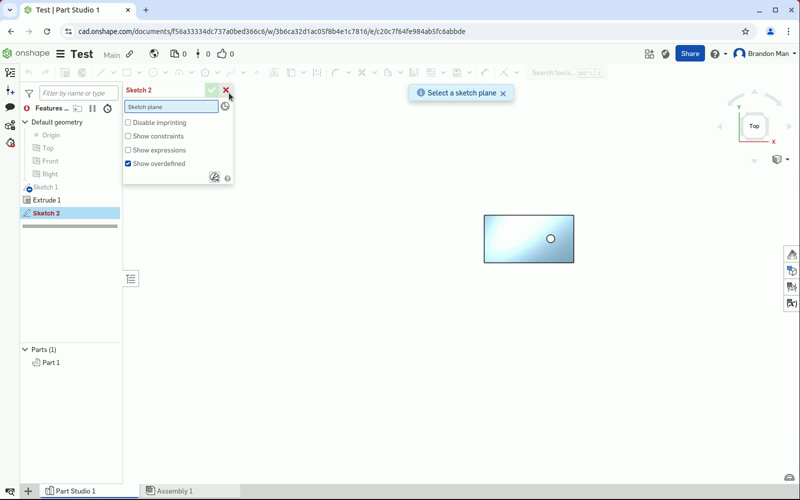
mouse_move(73, 150)
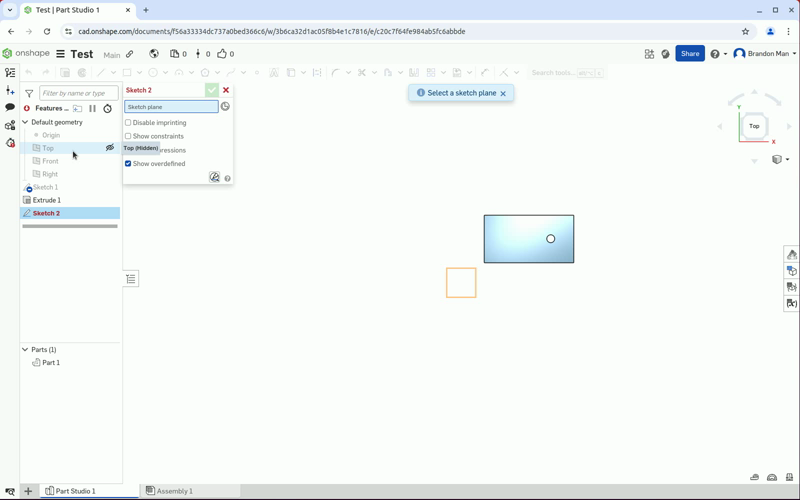
click(73, 150)
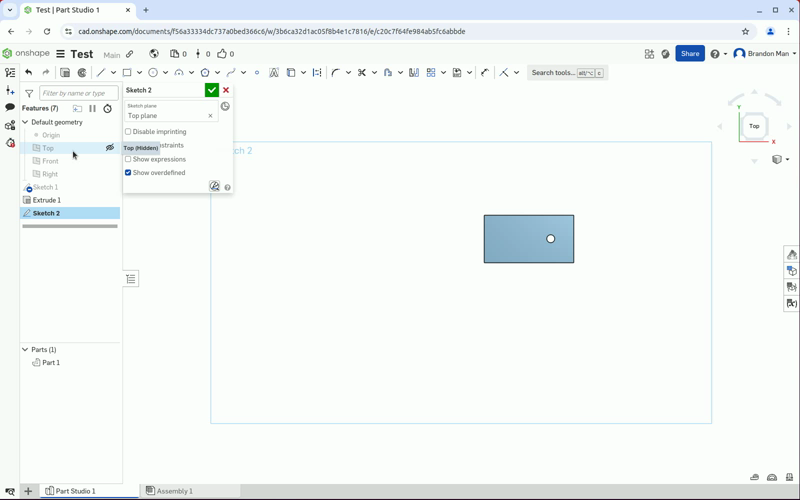
mouse_move(73, 352)
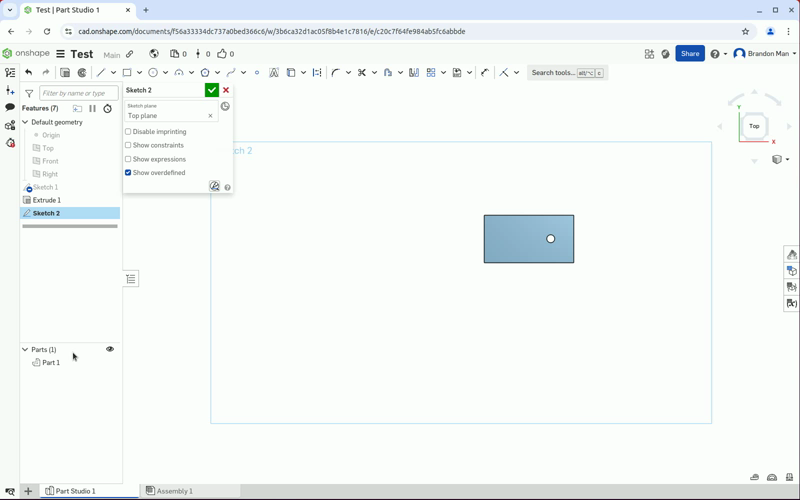
key(y)
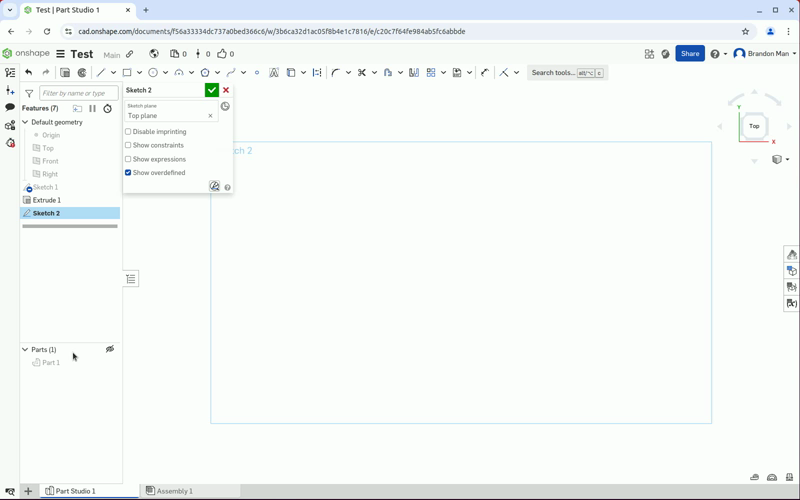
key(l)
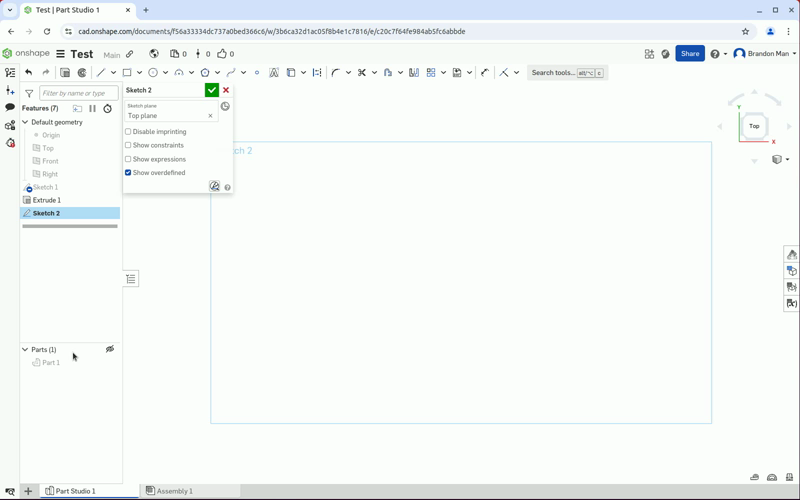
key_down(shift)
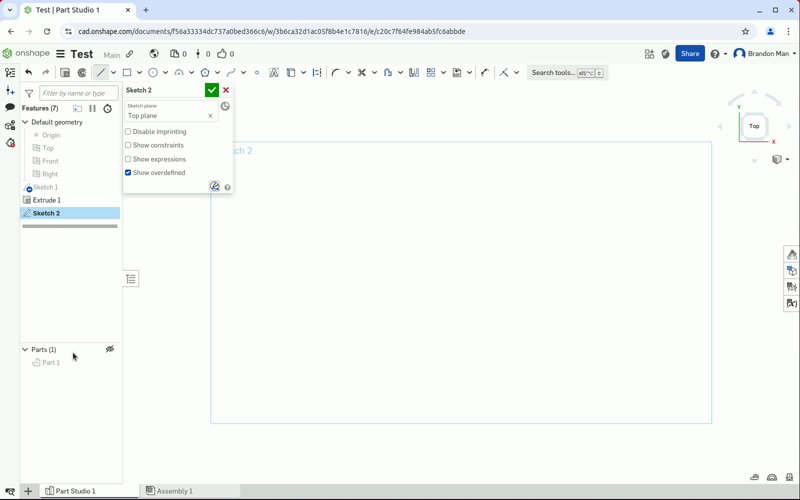
mouse_move(437, 262)
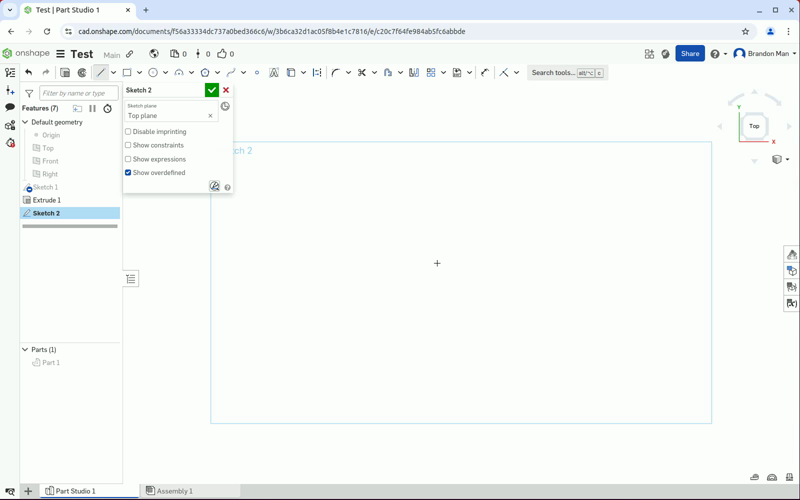
click(437, 262)
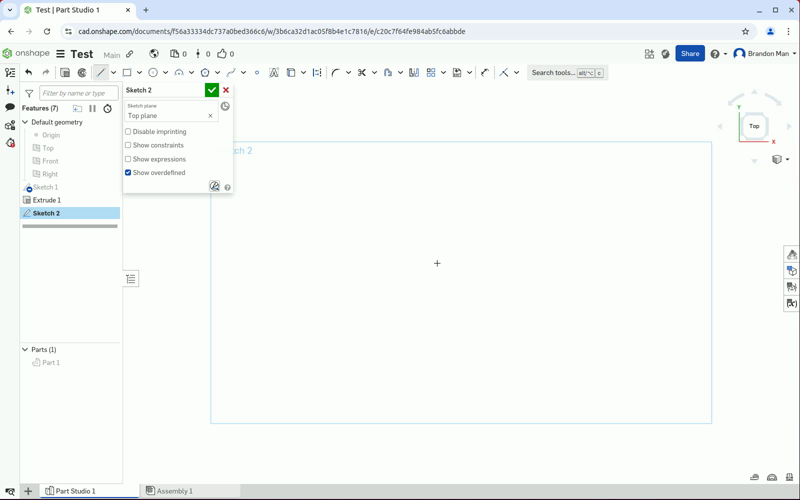
key_up(shift)
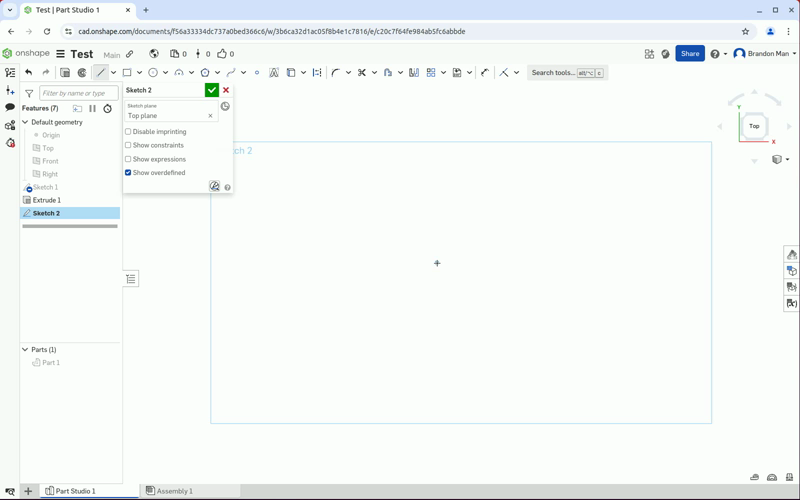
key_down(shift)
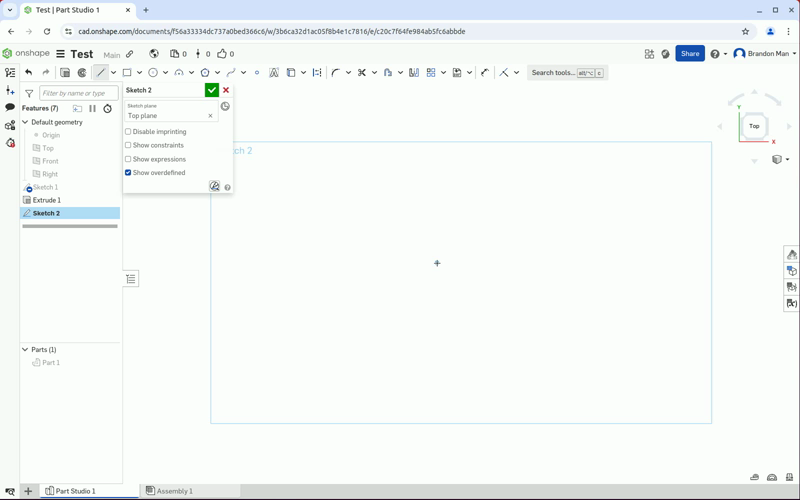
mouse_move(467, 262)
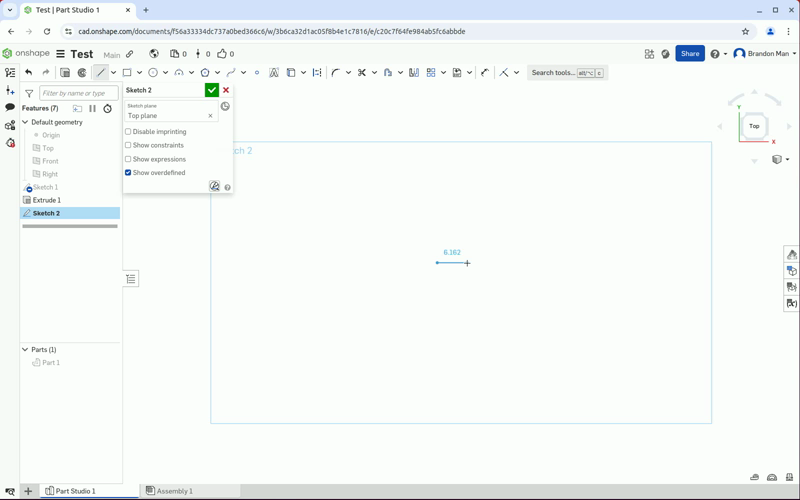
mouse_move(486, 262)
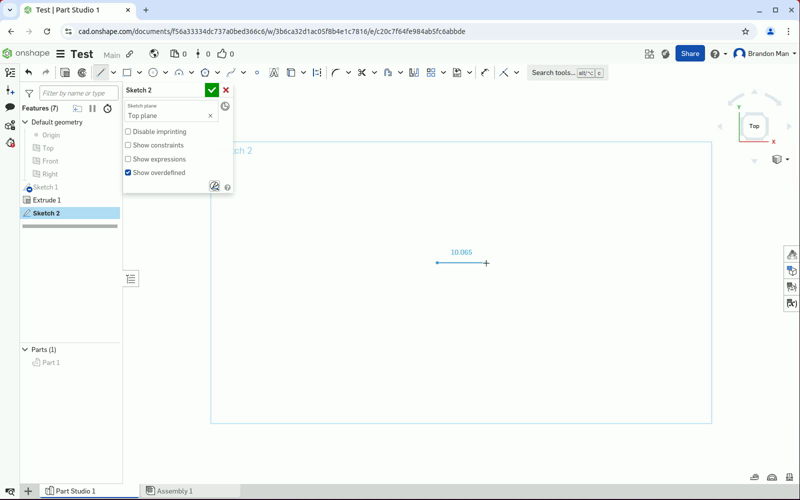
click(486, 262)
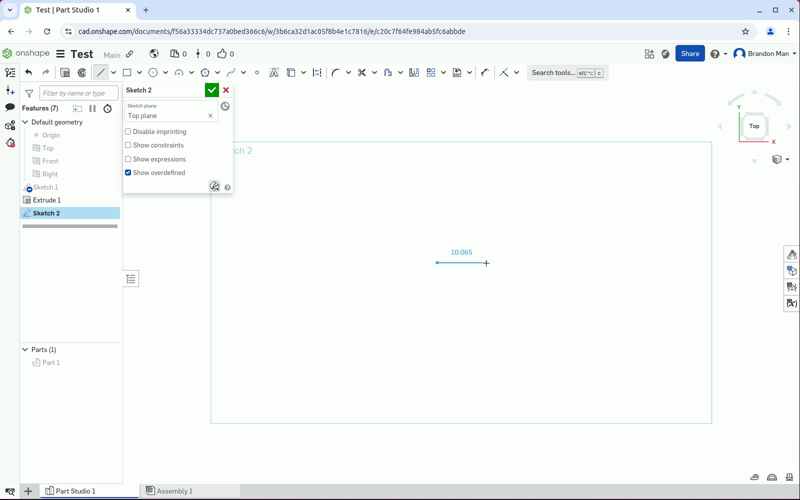
key_up(shift)
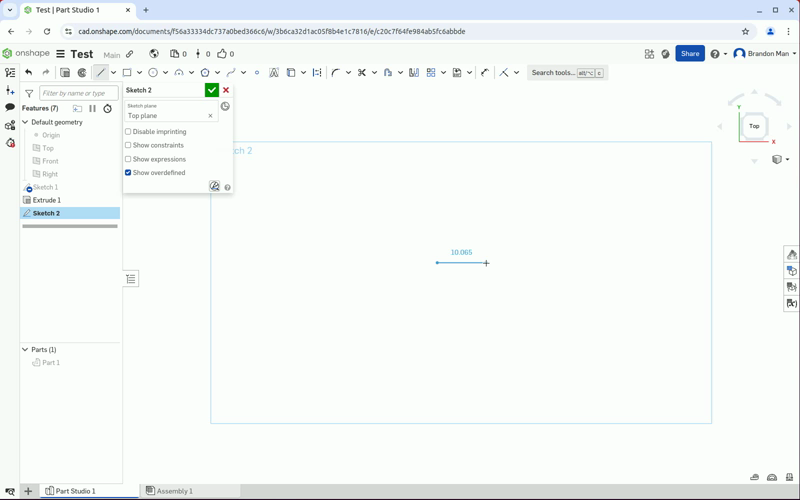
key_down(shift)
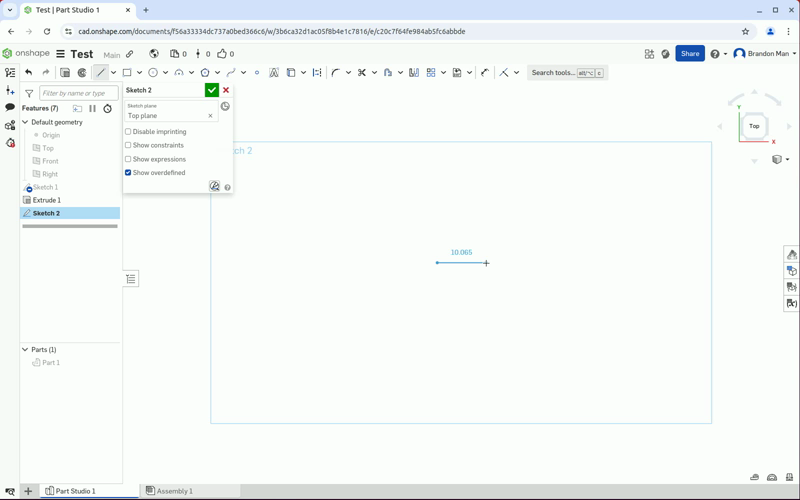
mouse_move(516, 262)
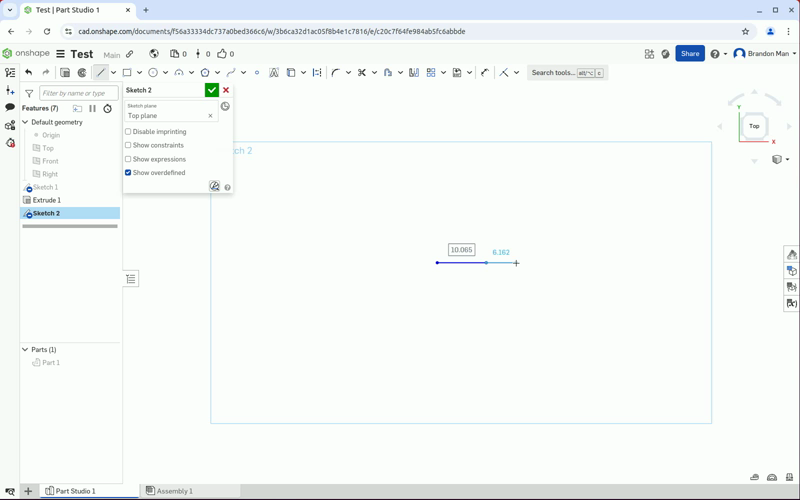
mouse_move(486, 214)
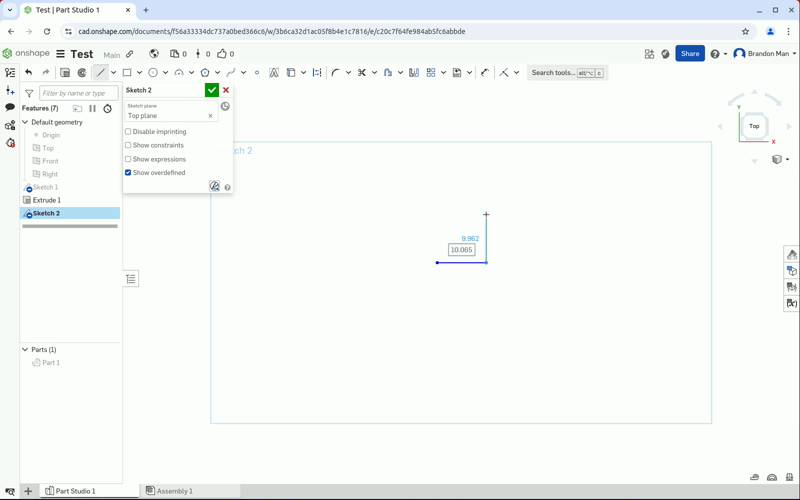
click(486, 214)
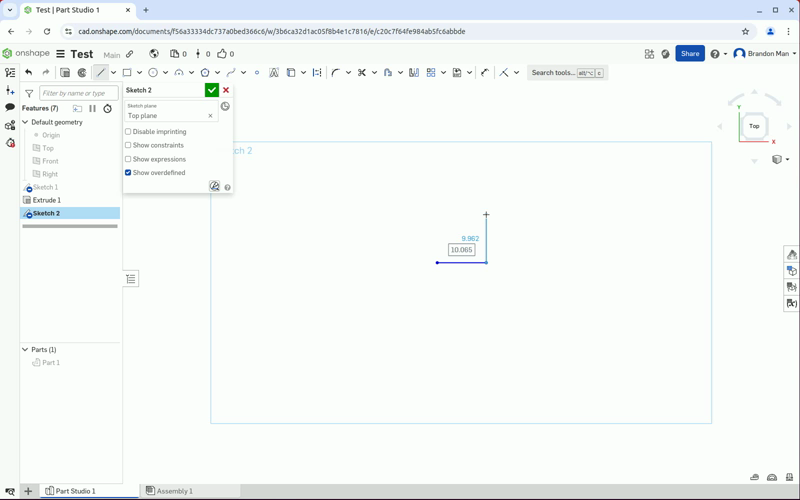
key_up(shift)
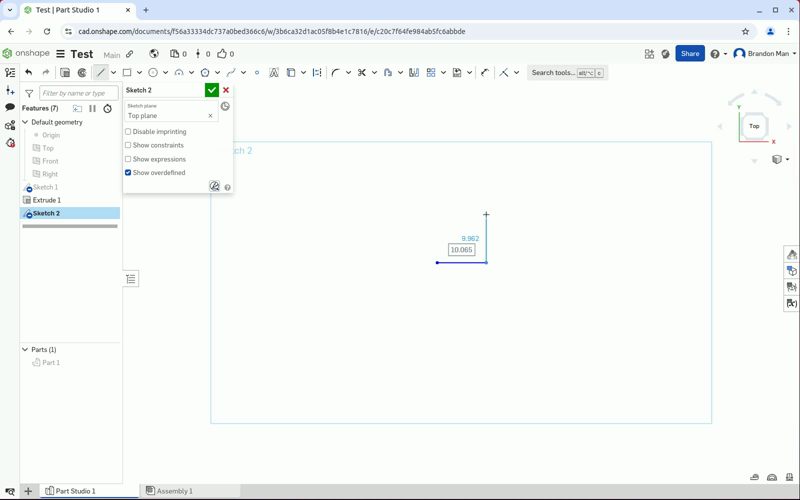
key_down(shift)
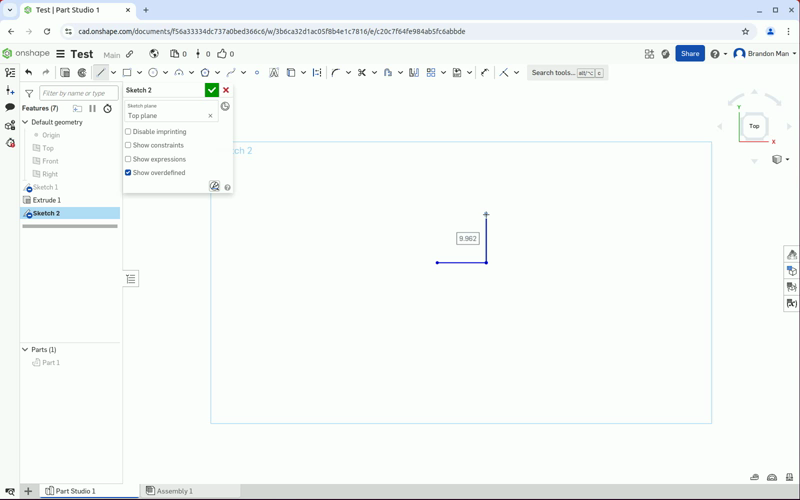
mouse_move(516, 214)
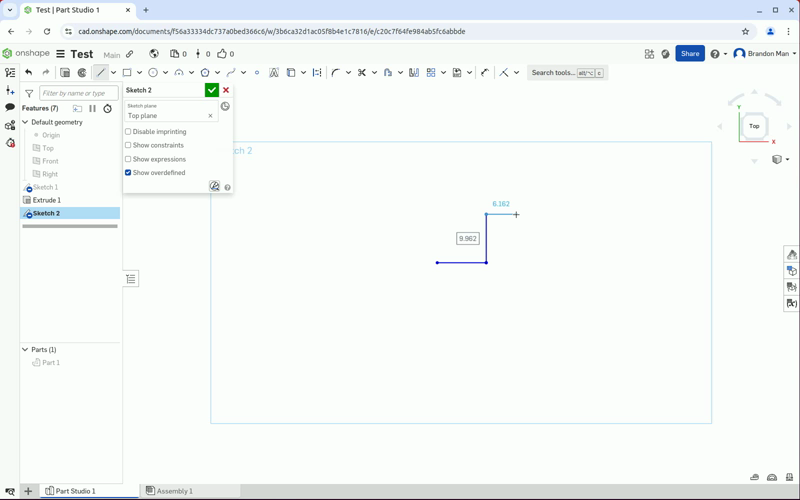
mouse_move(437, 214)
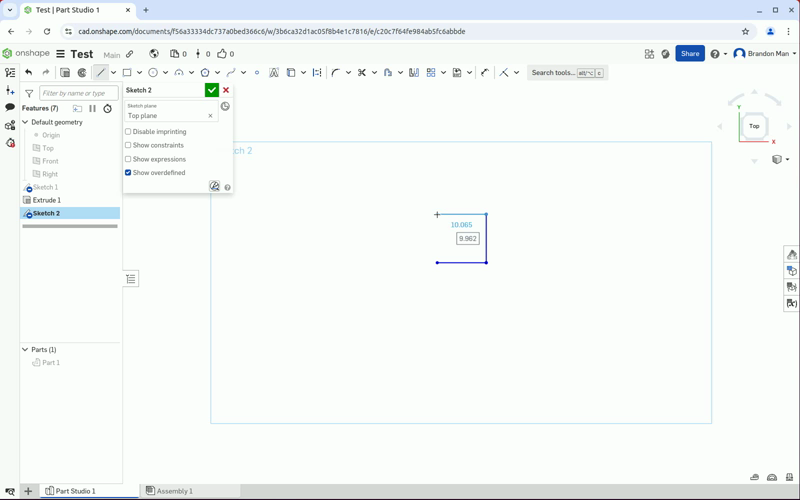
click(437, 214)
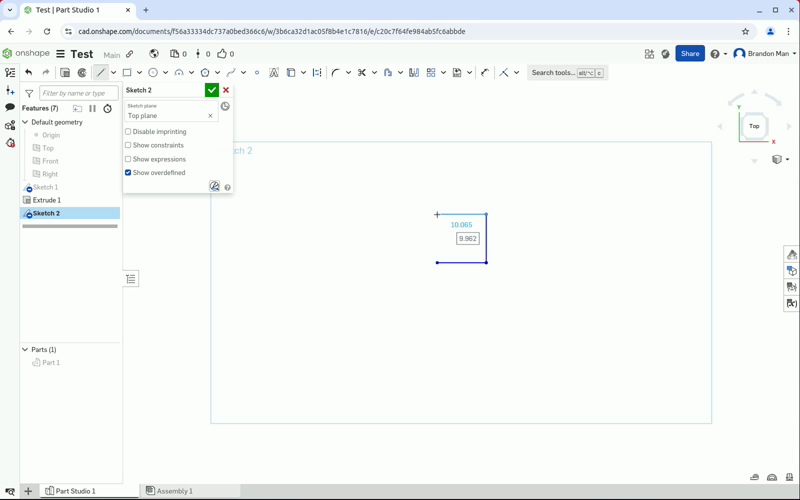
key_up(shift)
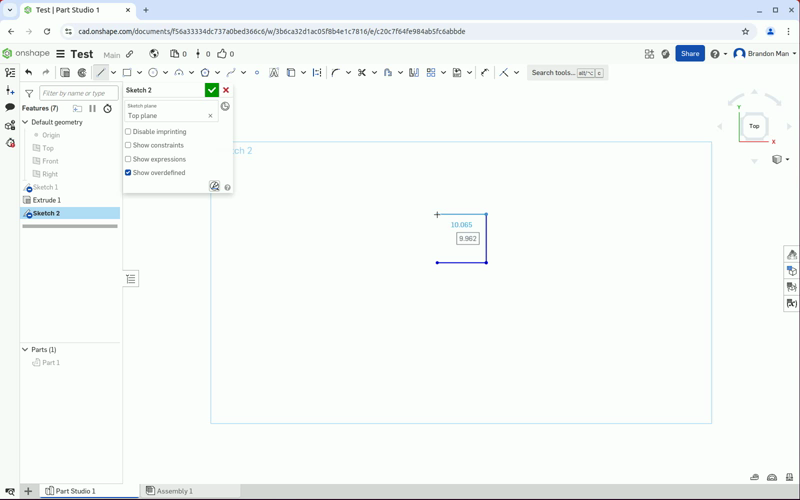
mouse_move(467, 214)
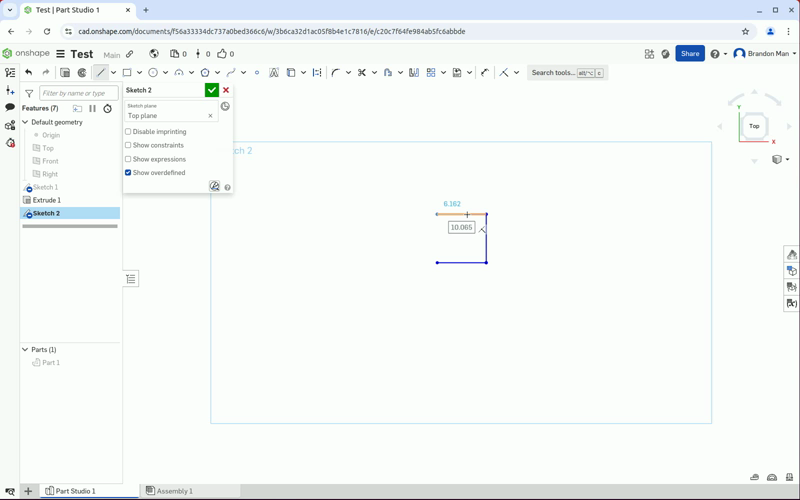
key_down(shift)
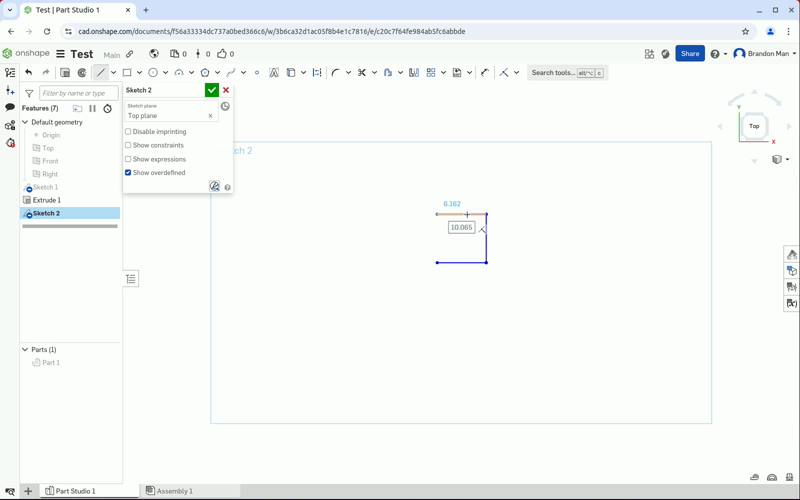
mouse_move(437, 262)
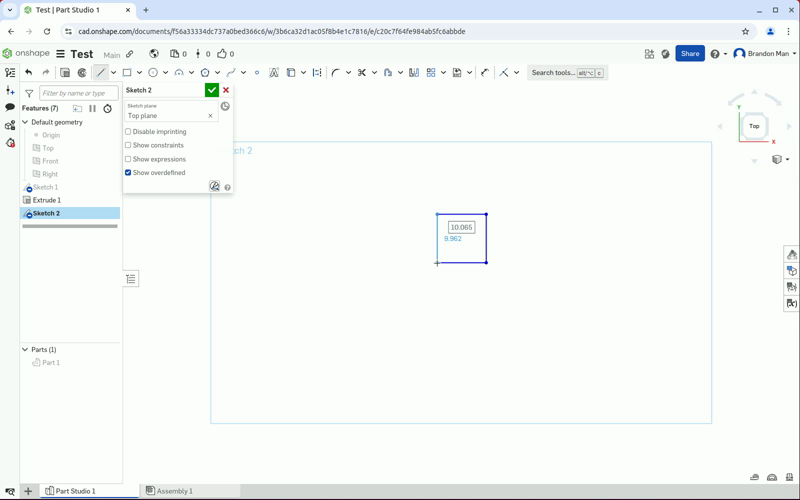
key_up(shift)
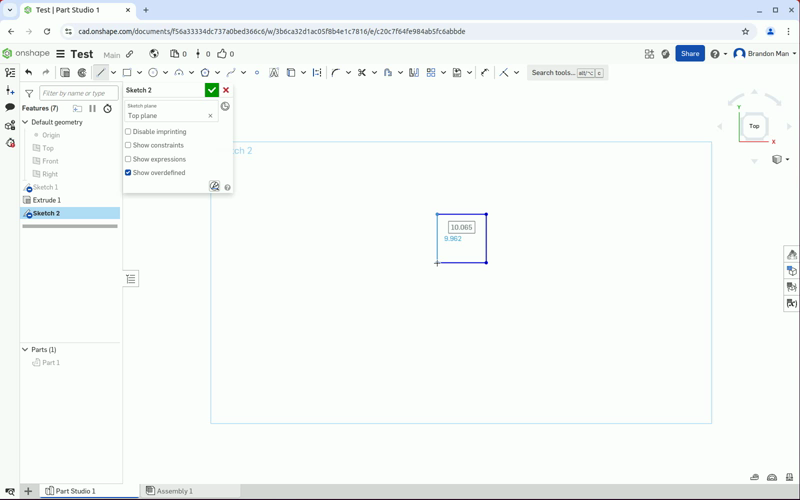
click(437, 262)
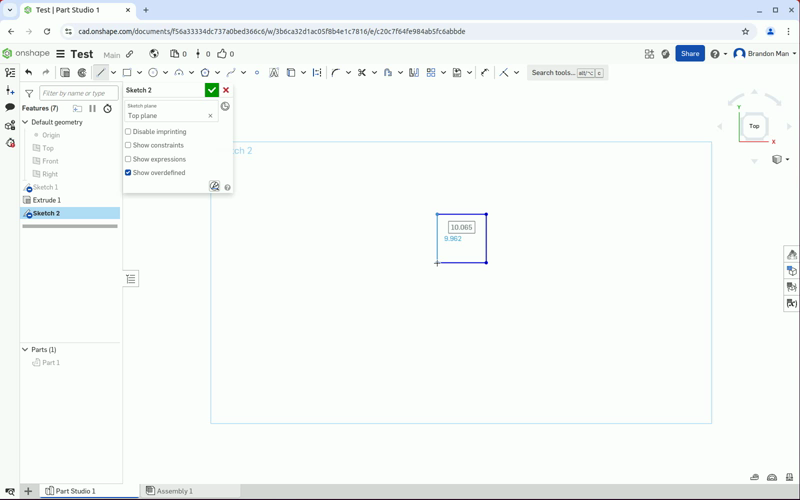
key(esc)
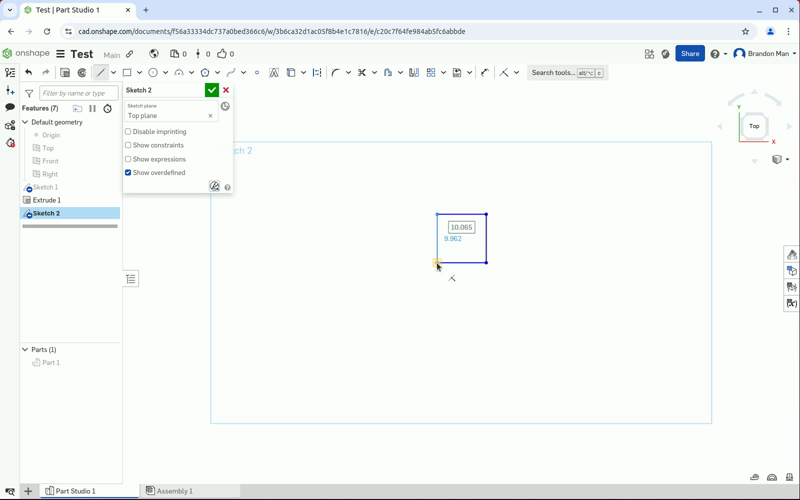
key(c)
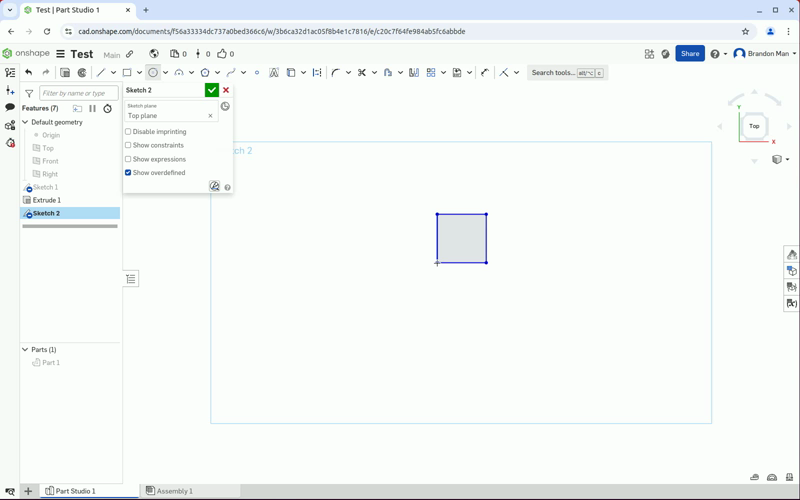
key_down(shift)
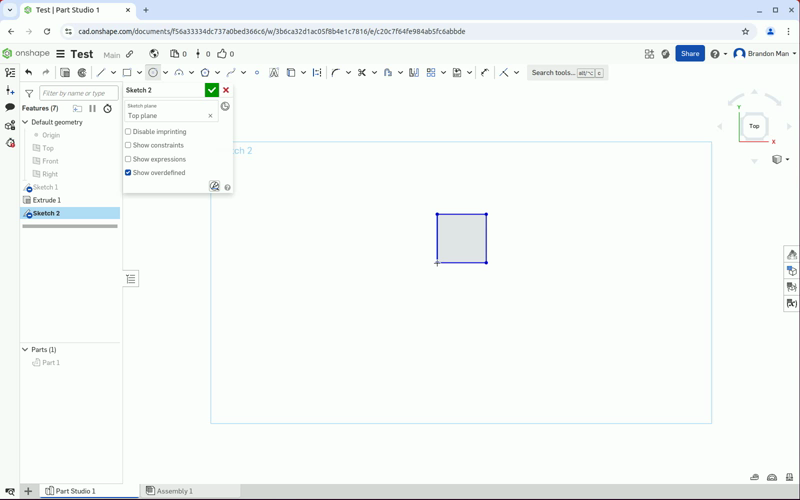
mouse_move(461, 238)
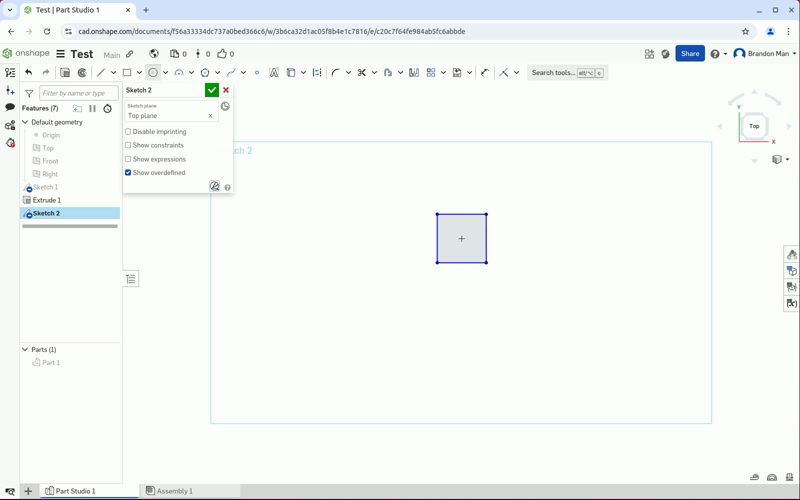
click(461, 238)
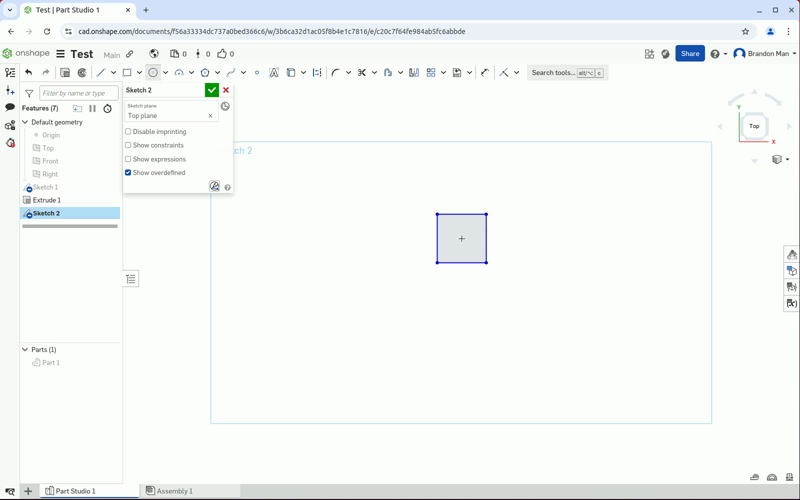
key_up(shift)
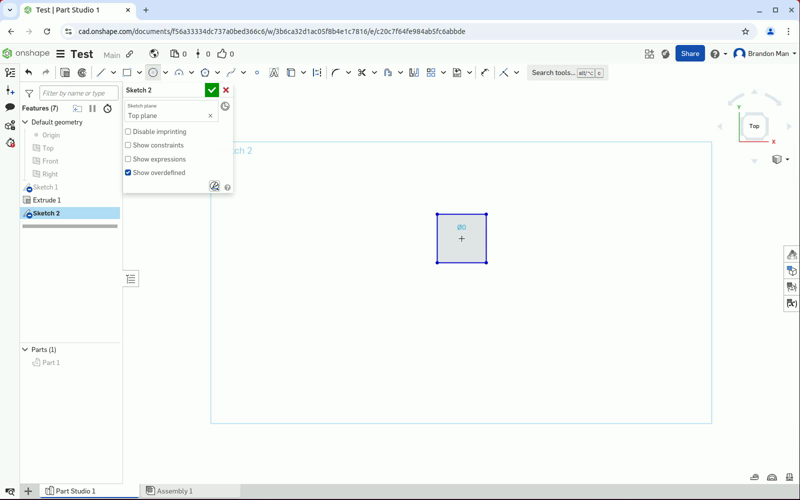
mouse_move(465, 238)
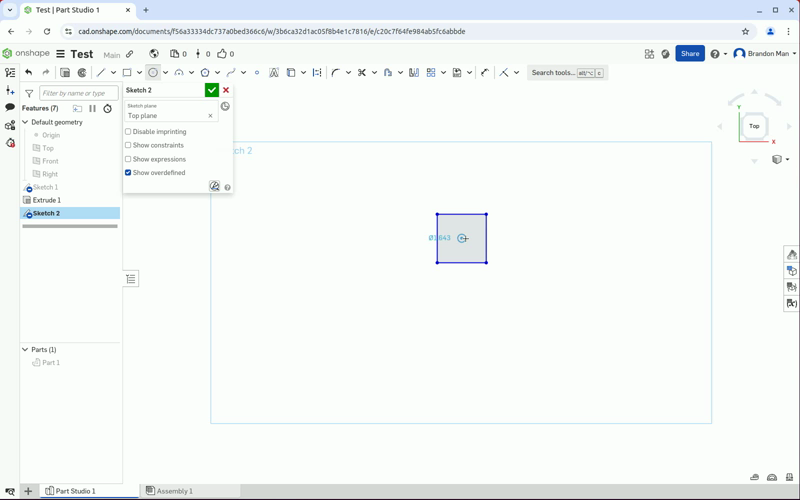
click(465, 238)
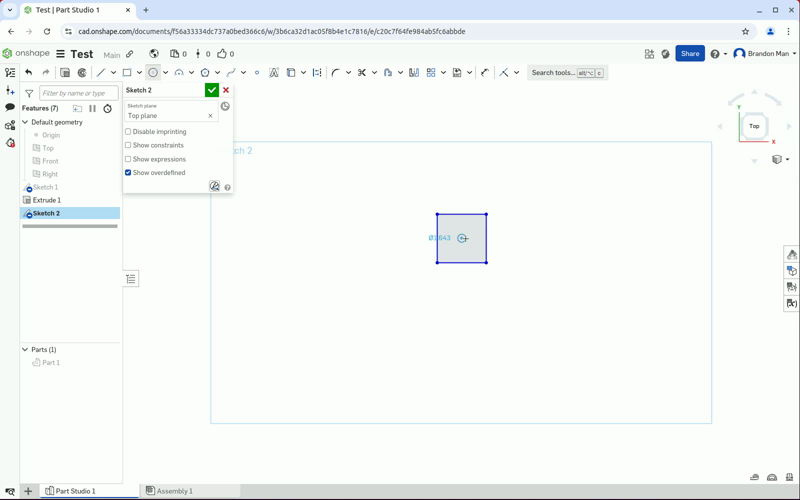
key(esc)
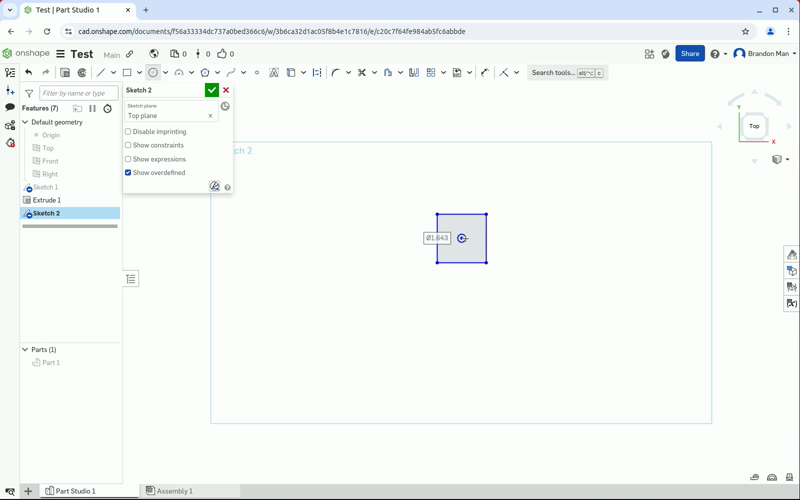
mouse_move(445, 227)
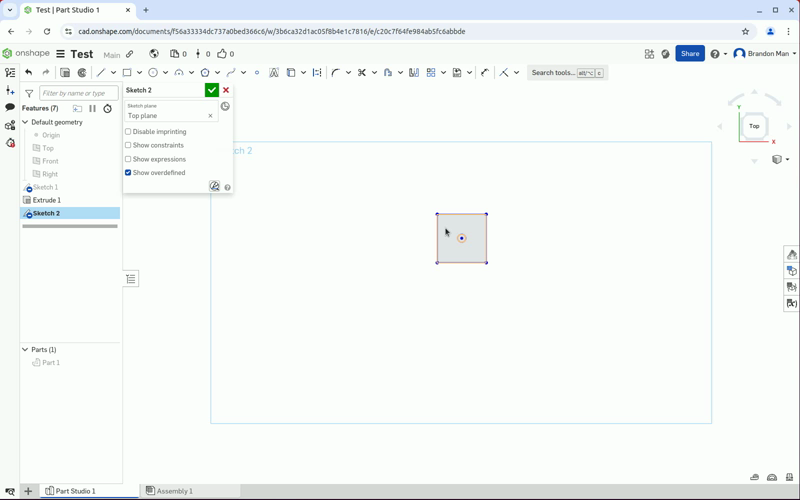
click(445, 227)
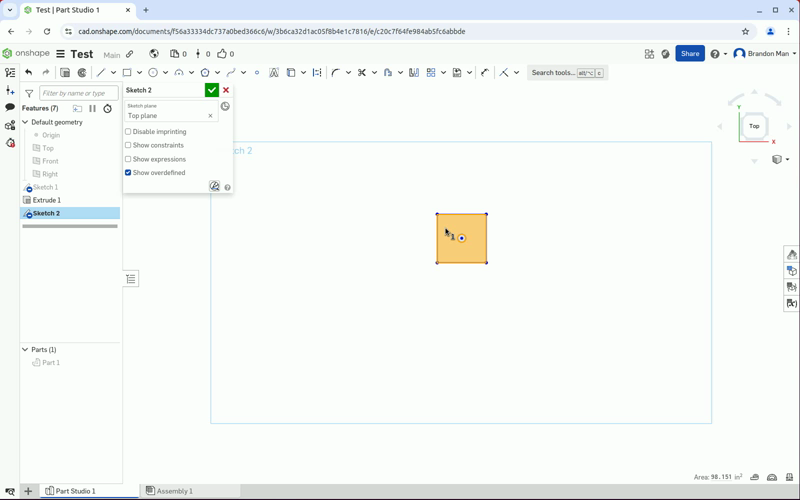
mouse_move(73, 352)
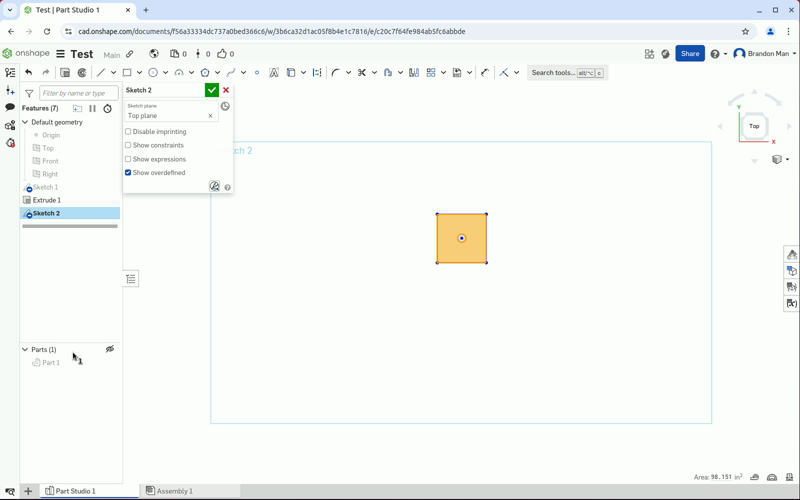
key(shift+y)
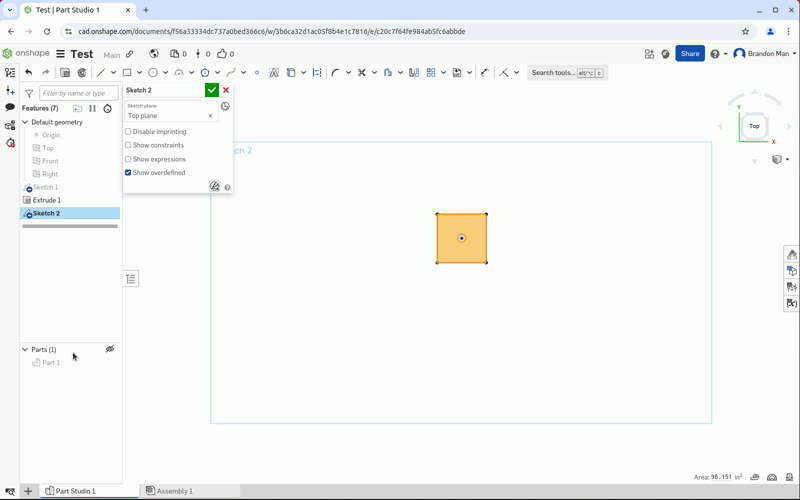
key(shift+e)
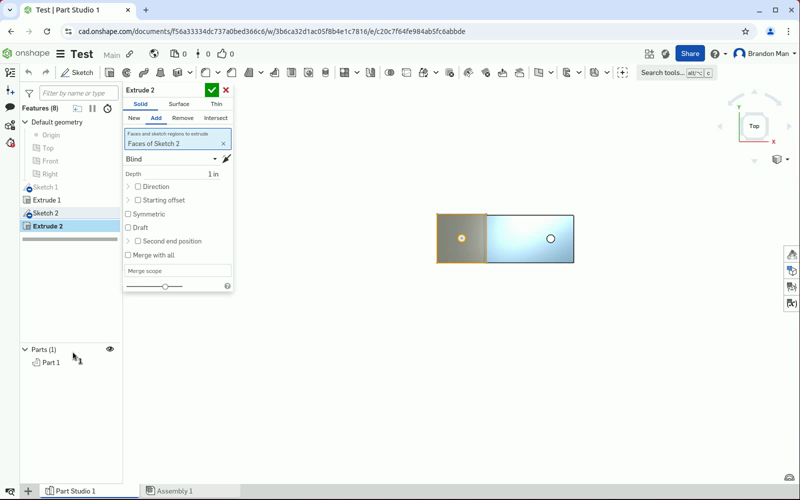
mouse_move(143, 106)
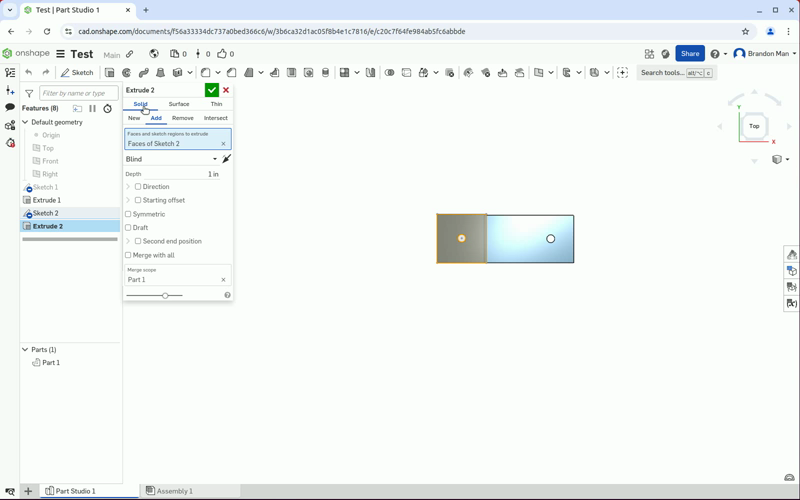
click(143, 106)
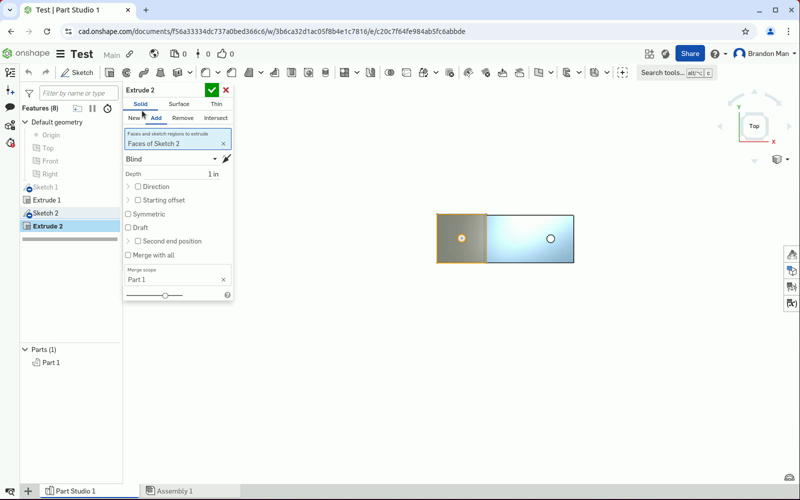
mouse_move(137, 120)
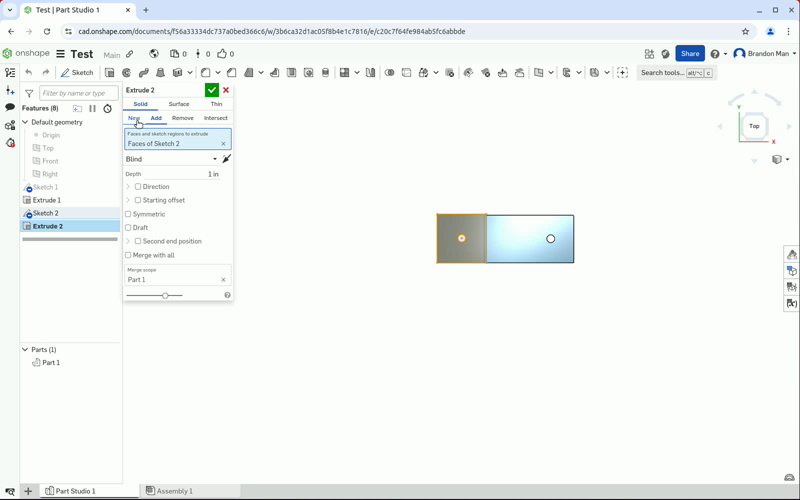
click(137, 120)
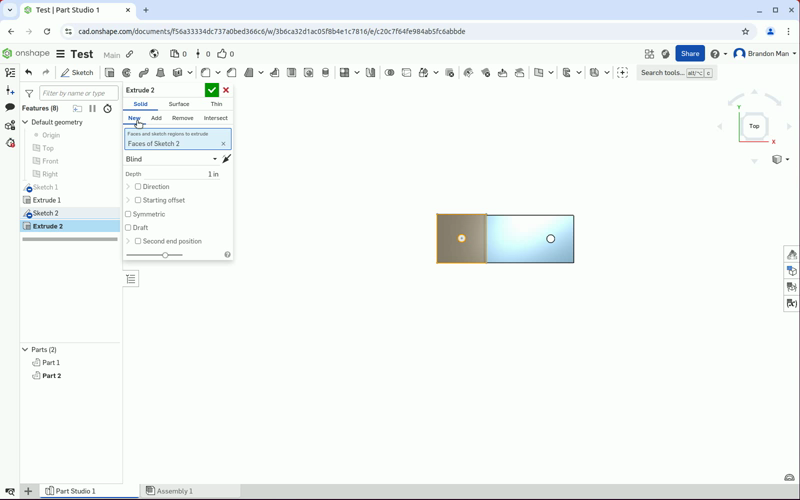
key(tab, 4)
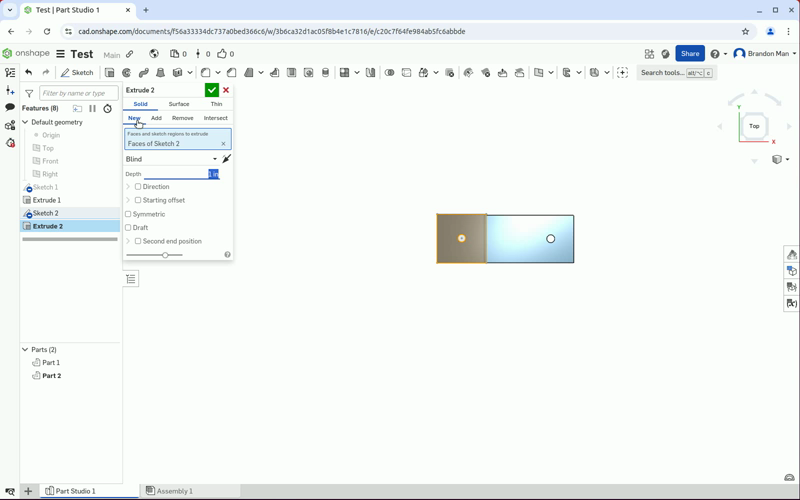
text(0.722)
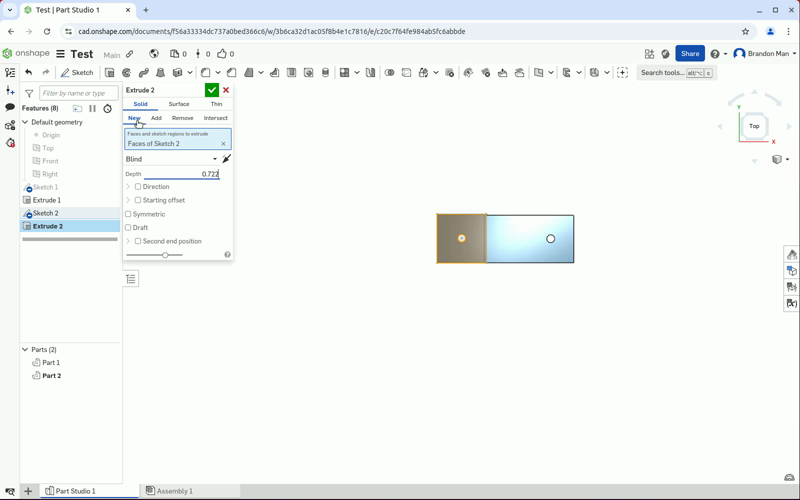
key(enter)
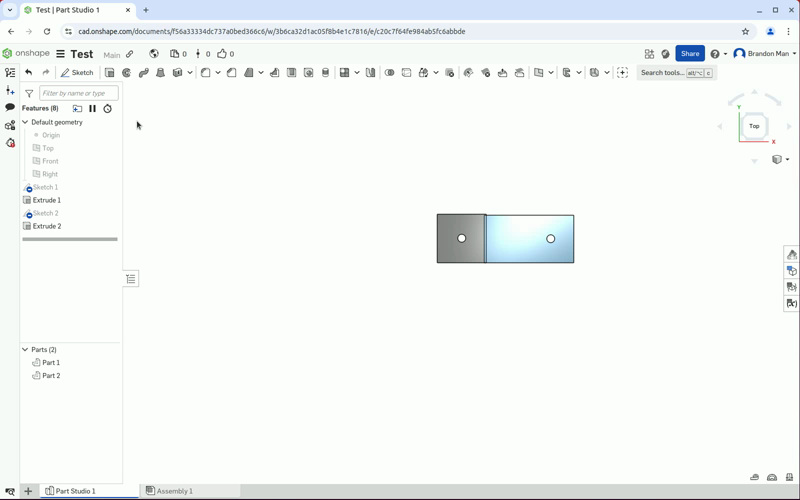
key(shift+h)
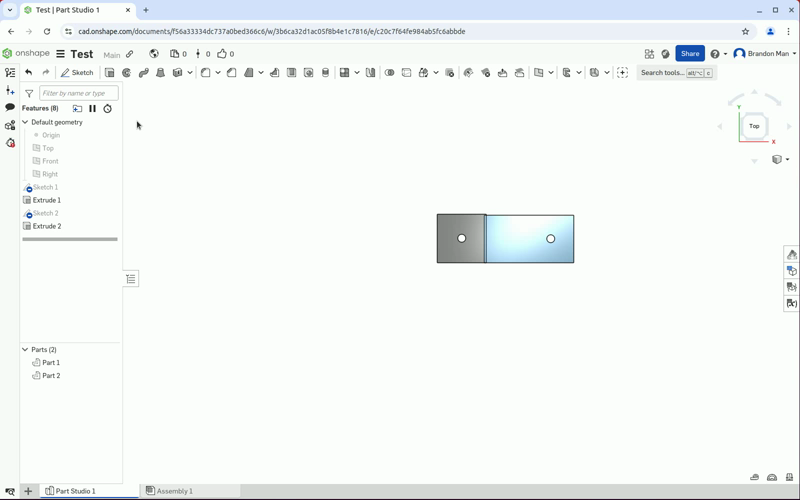
key(shift+h)
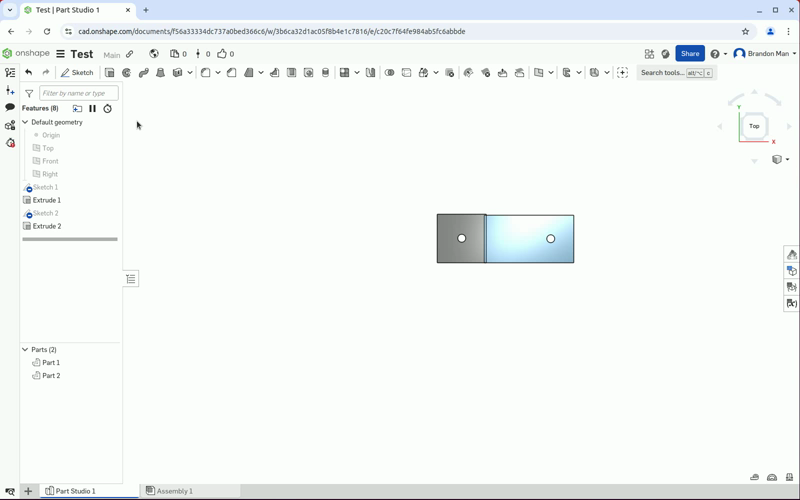
mouse_move(73, 189)
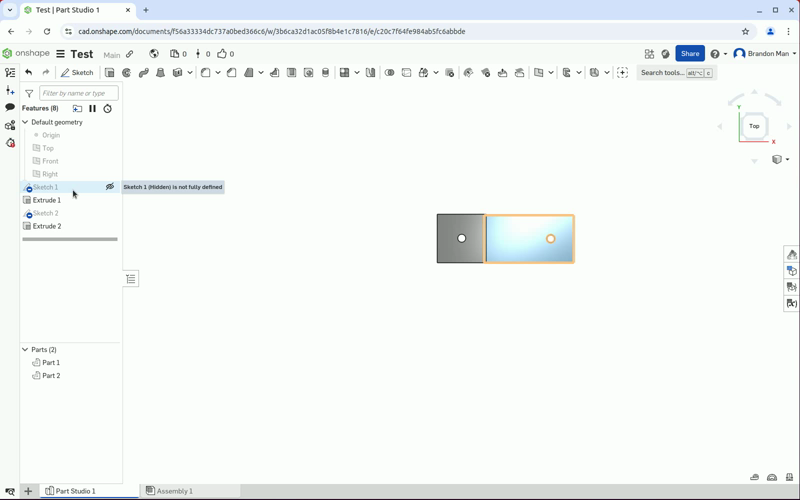
click(73, 189)
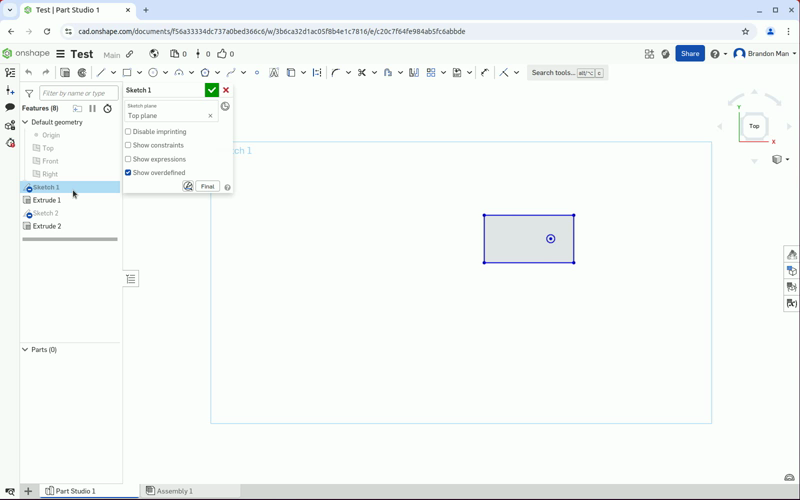
mouse_move(229, 92)
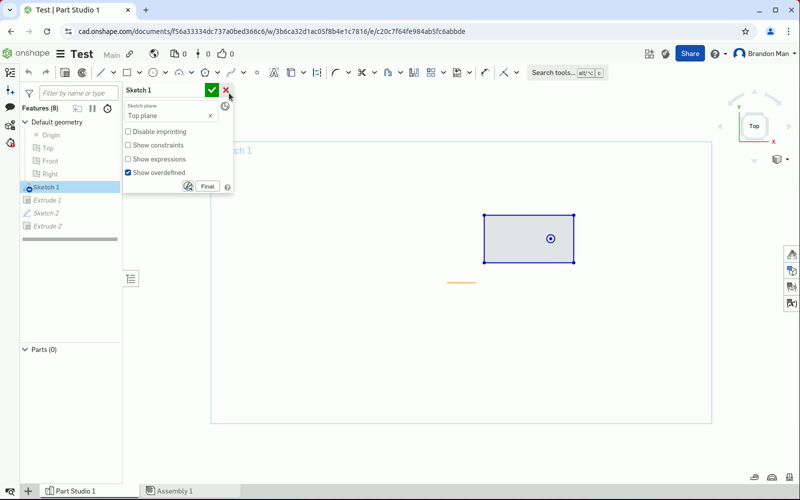
click(229, 92)
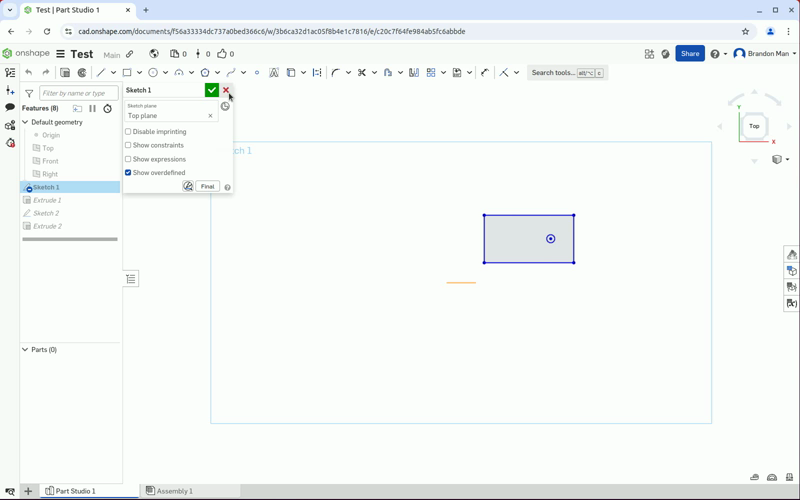
key(shift+s)
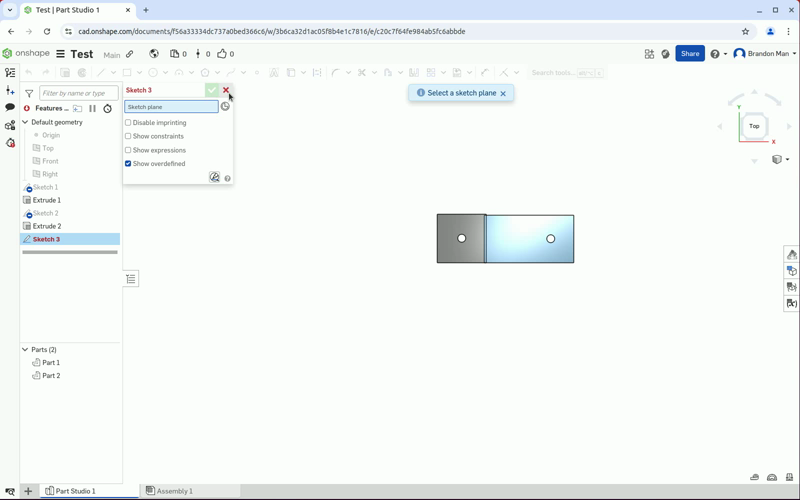
mouse_move(73, 150)
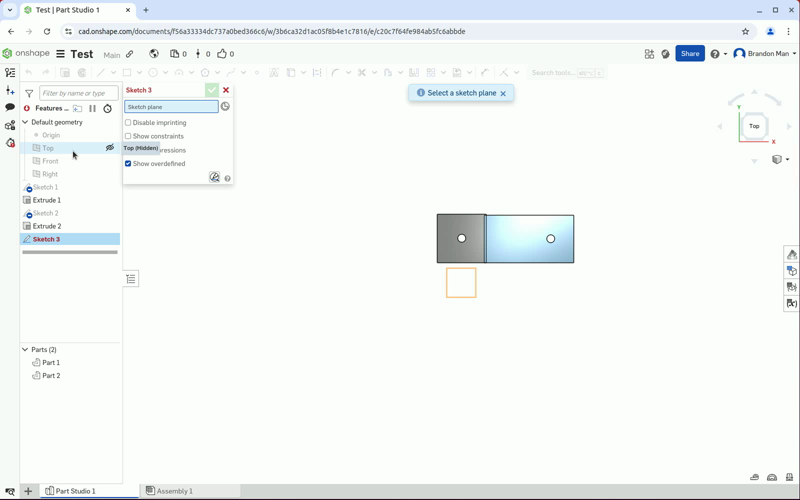
click(73, 150)
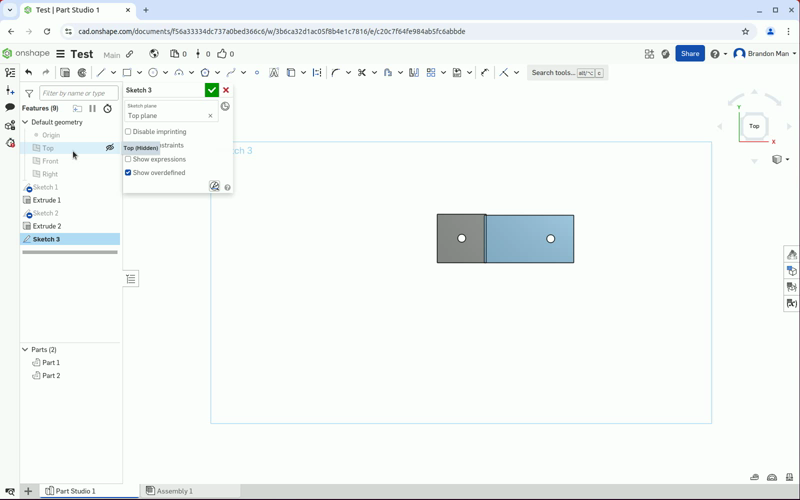
mouse_move(73, 352)
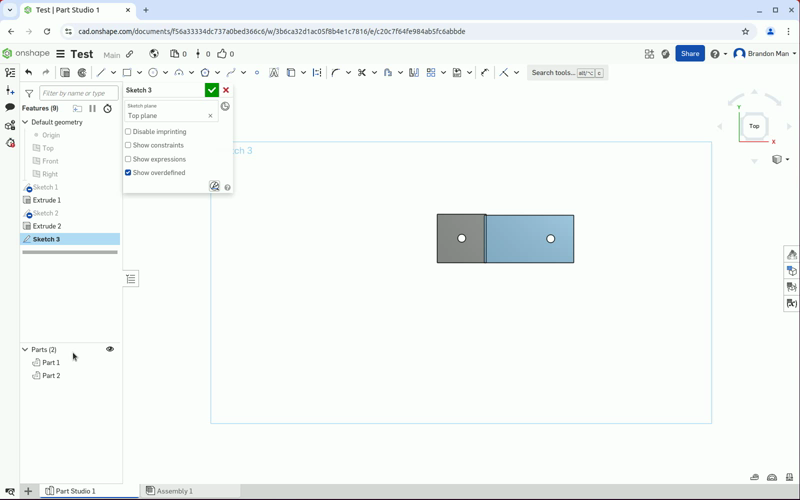
key(y)
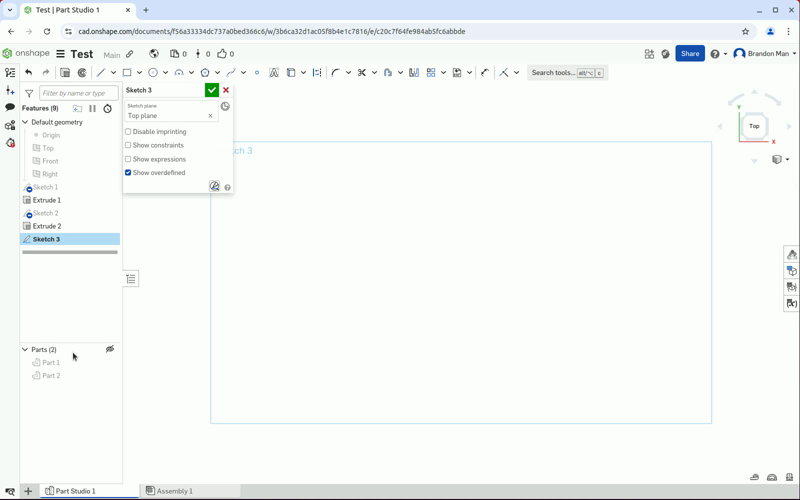
key(l)
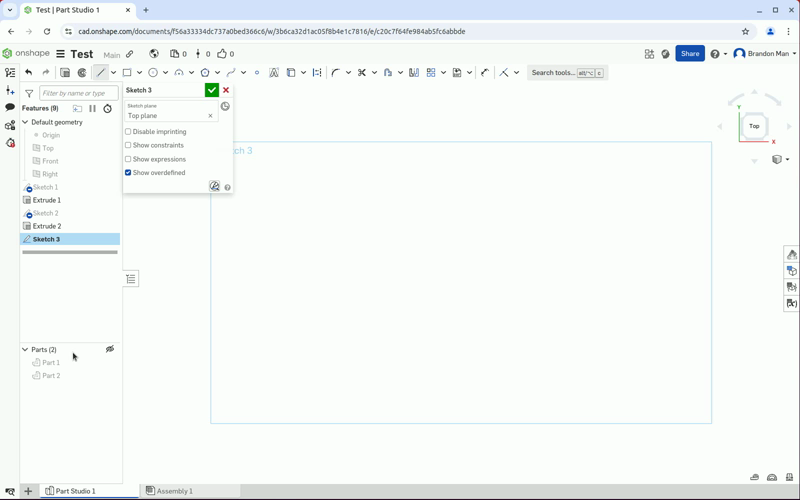
key_down(shift)
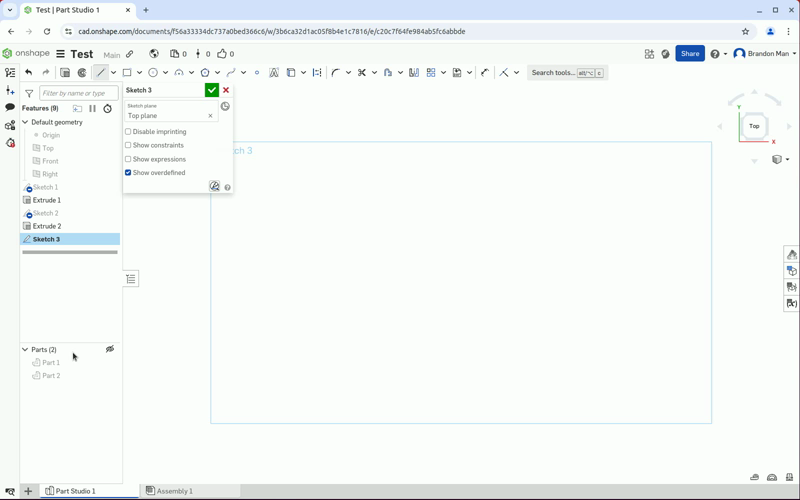
mouse_move(437, 351)
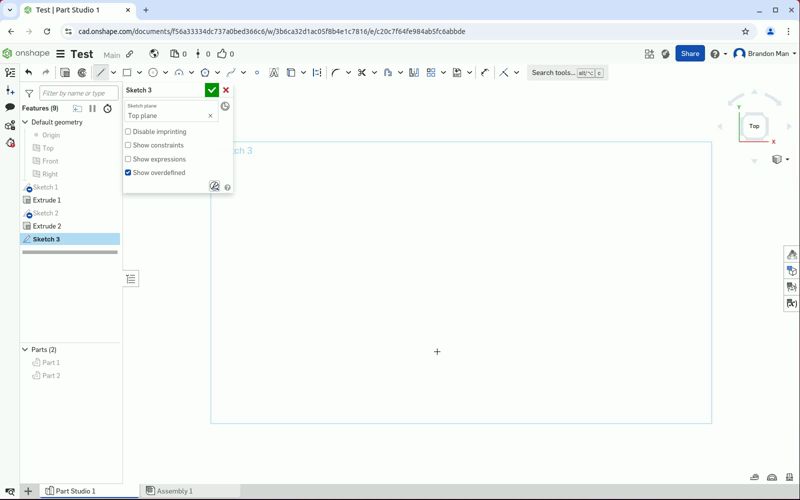
click(437, 351)
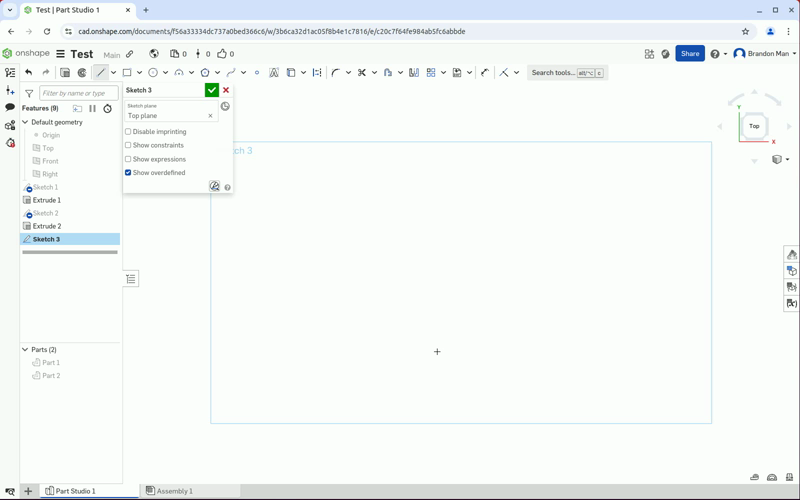
key_up(shift)
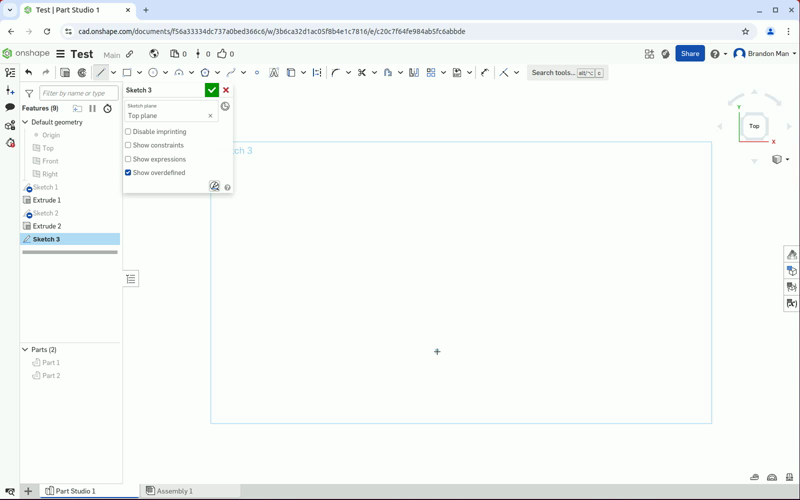
key_down(shift)
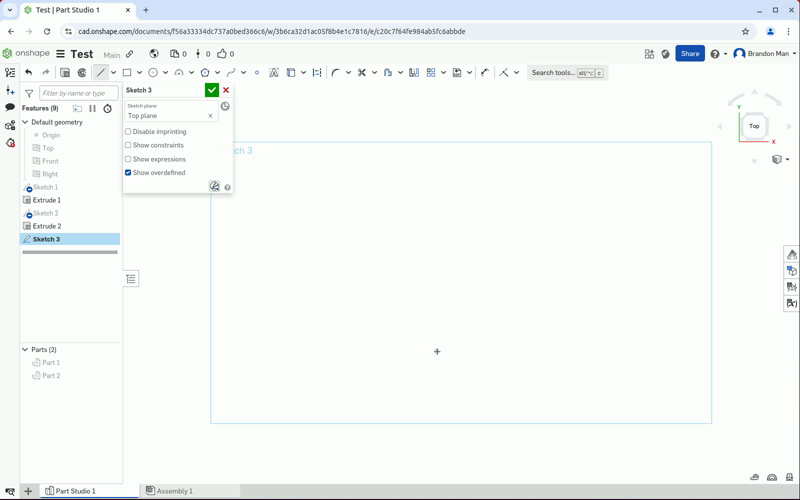
mouse_move(467, 351)
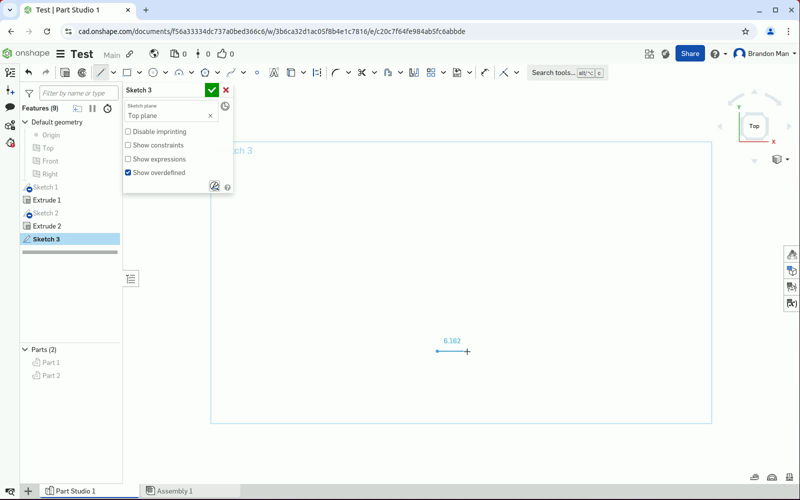
mouse_move(485, 351)
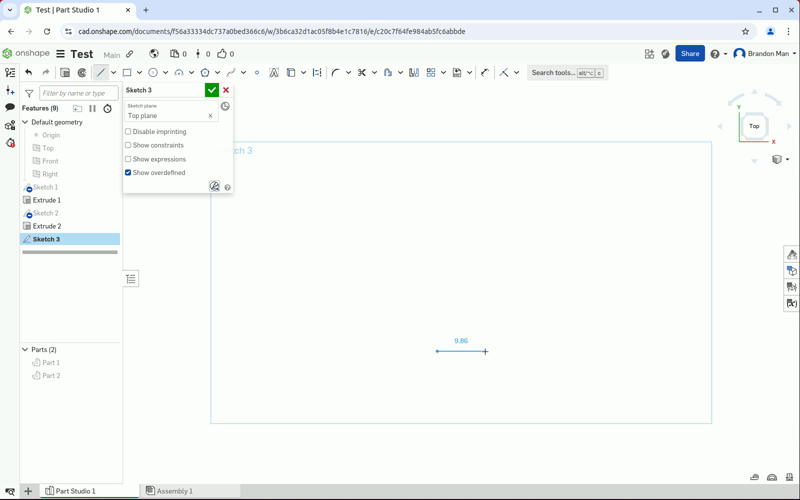
click(485, 351)
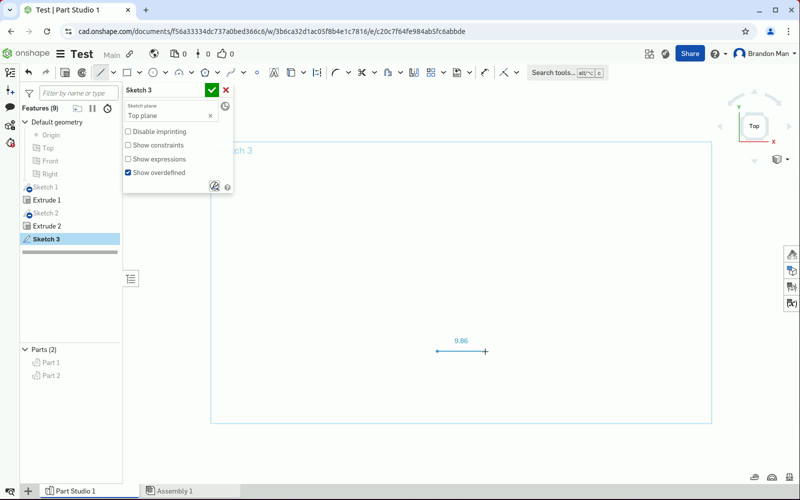
key_up(shift)
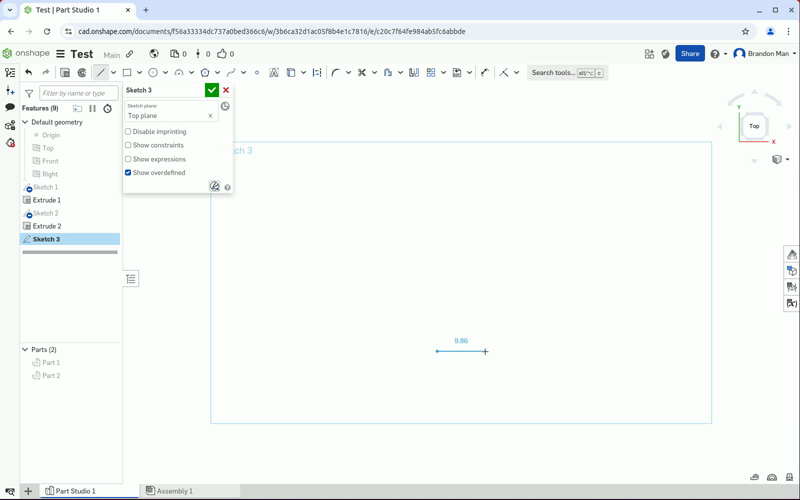
key_down(shift)
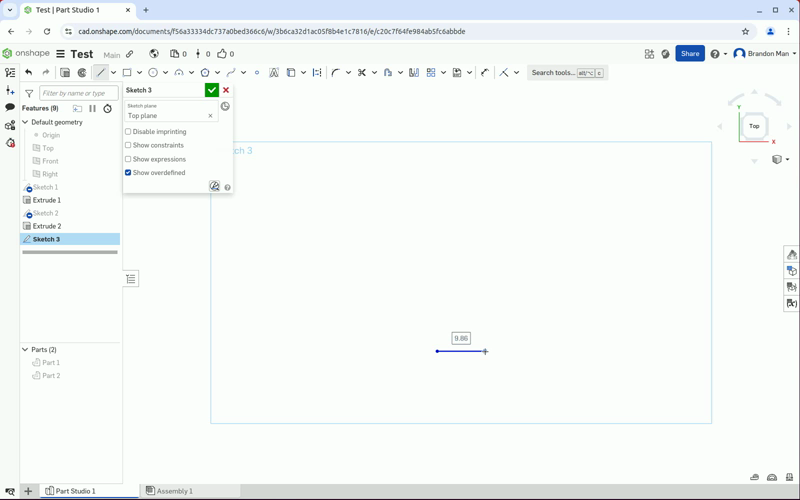
mouse_move(485, 261)
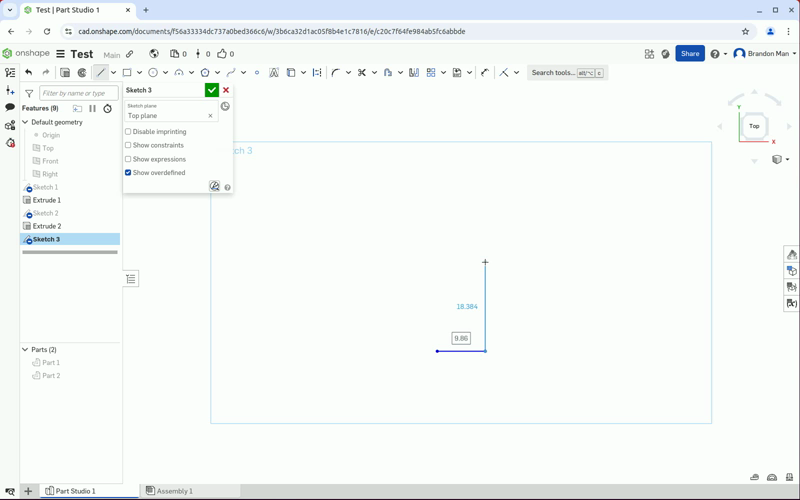
click(485, 261)
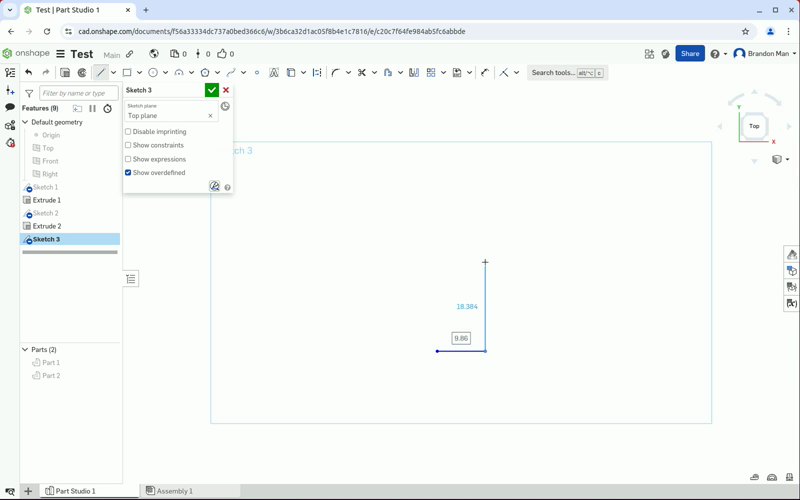
key_up(shift)
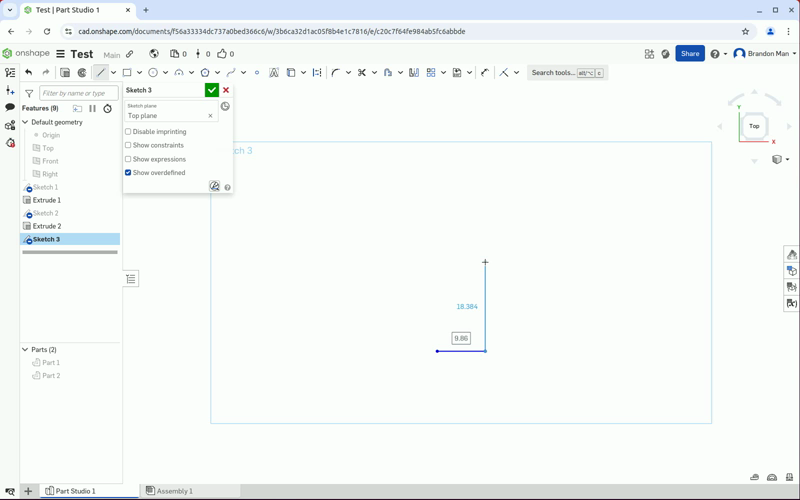
key_down(shift)
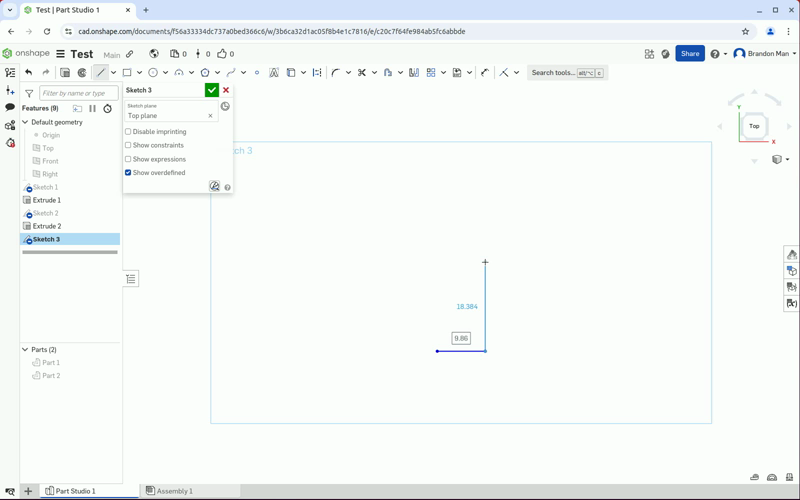
mouse_move(515, 261)
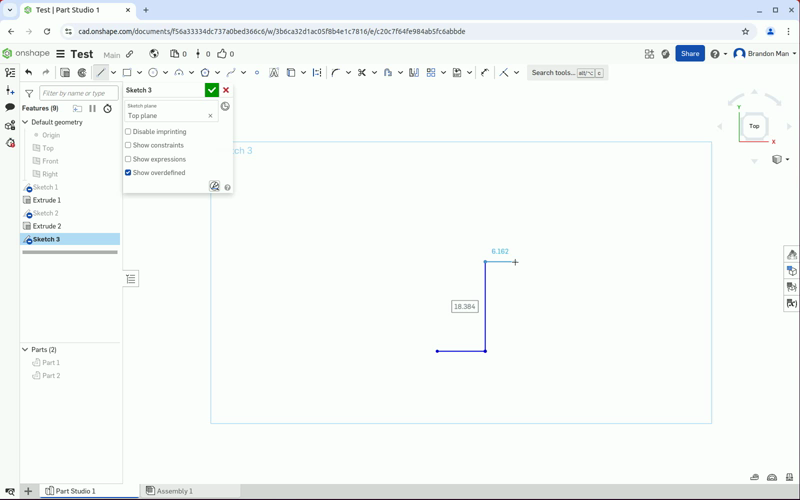
mouse_move(437, 261)
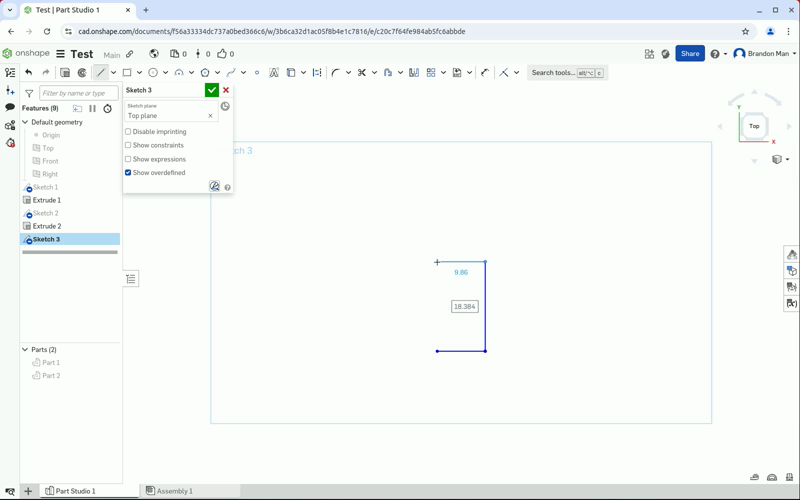
click(437, 261)
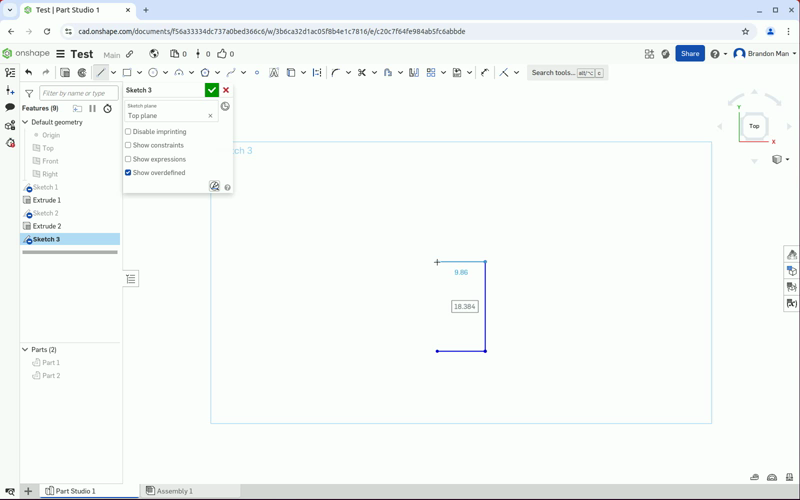
key_up(shift)
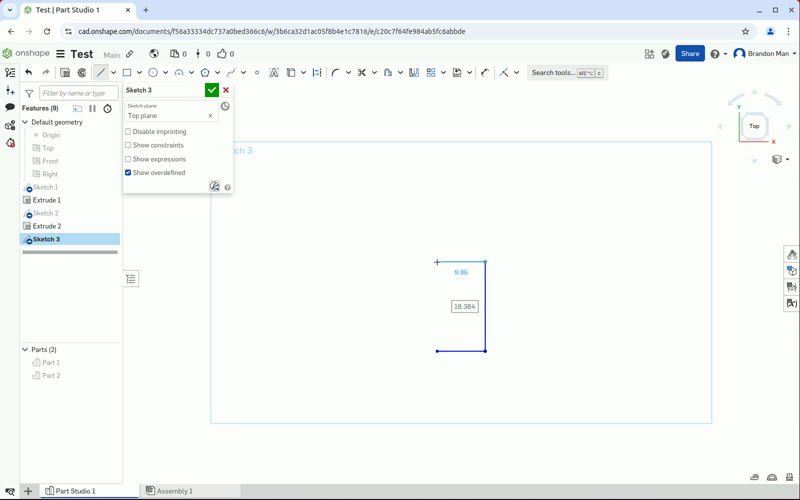
key_down(shift)
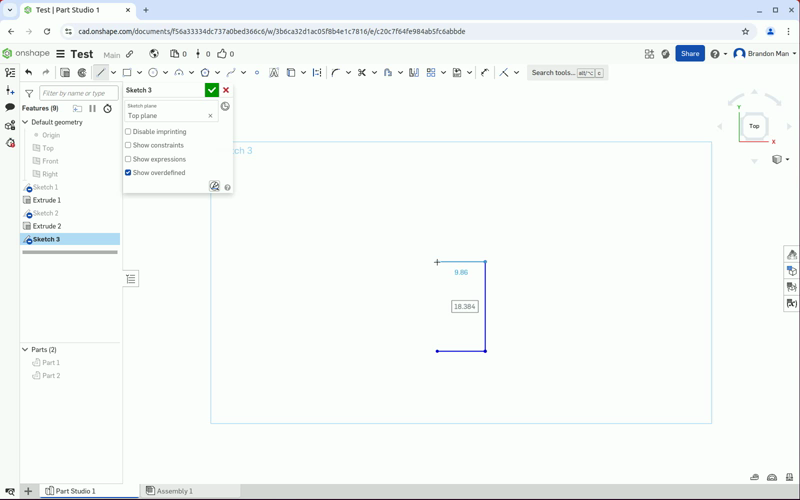
mouse_move(437, 351)
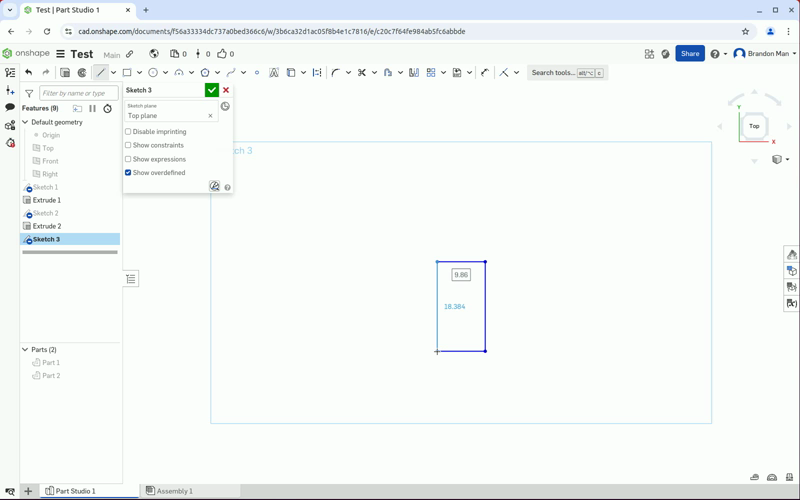
key_up(shift)
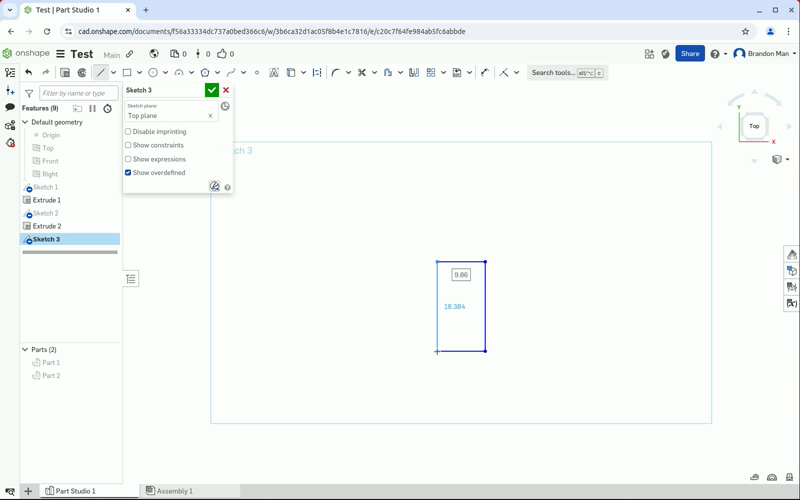
click(437, 351)
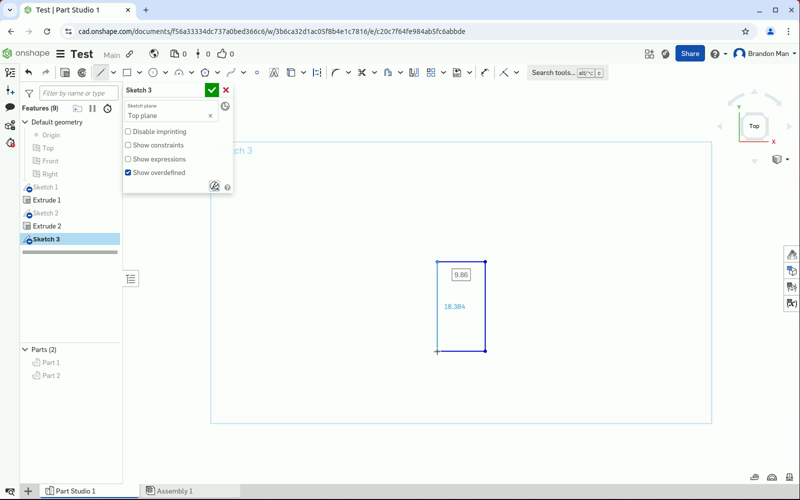
key(esc)
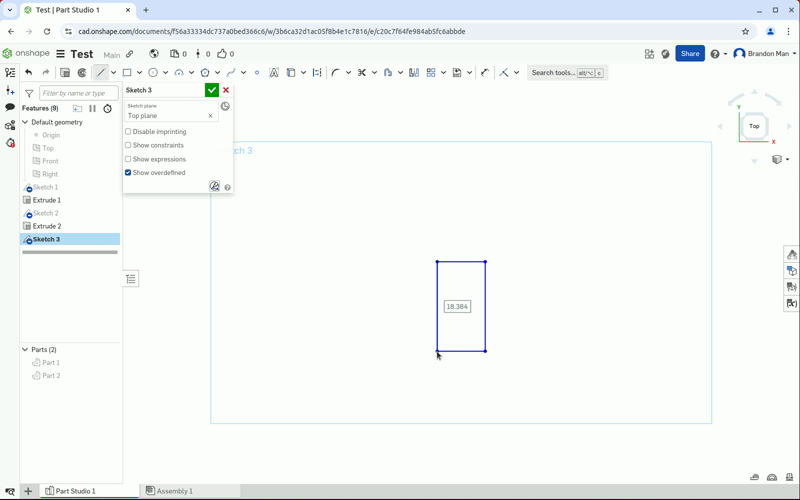
key(c)
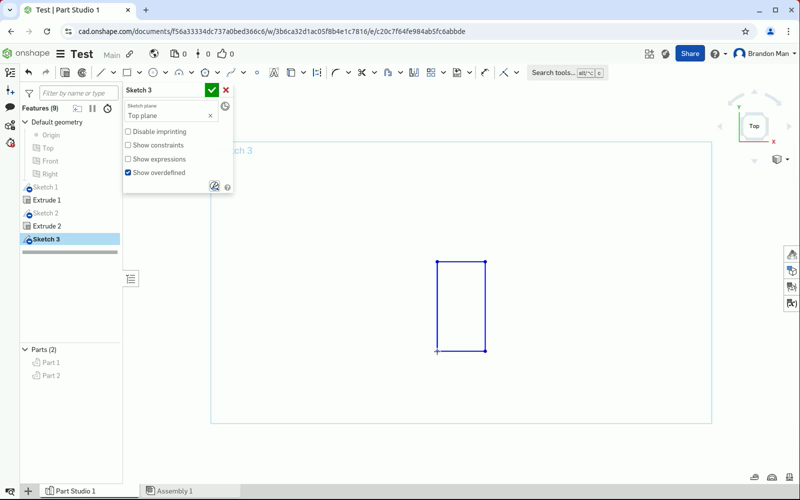
key_down(shift)
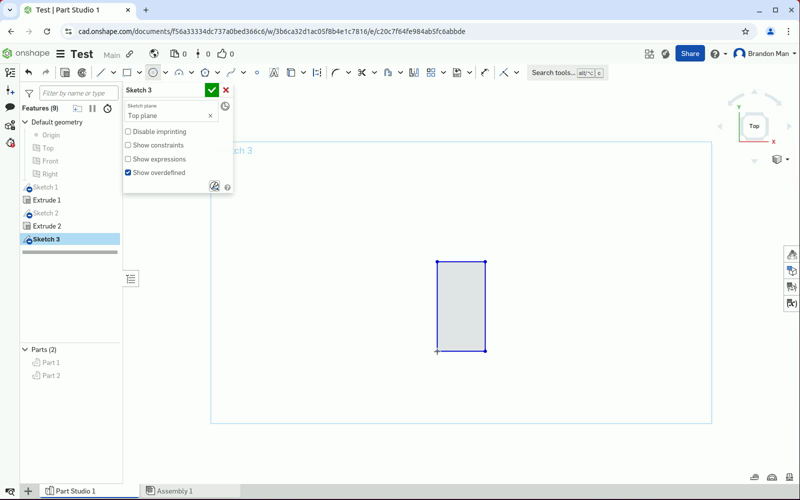
mouse_move(461, 328)
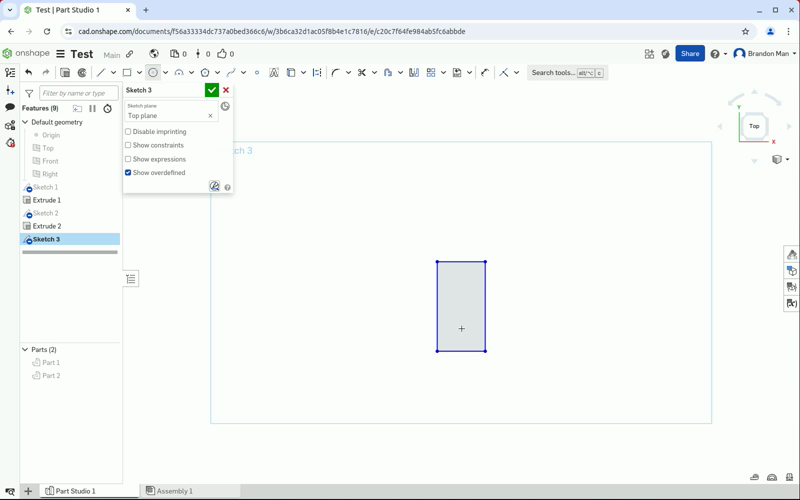
click(461, 328)
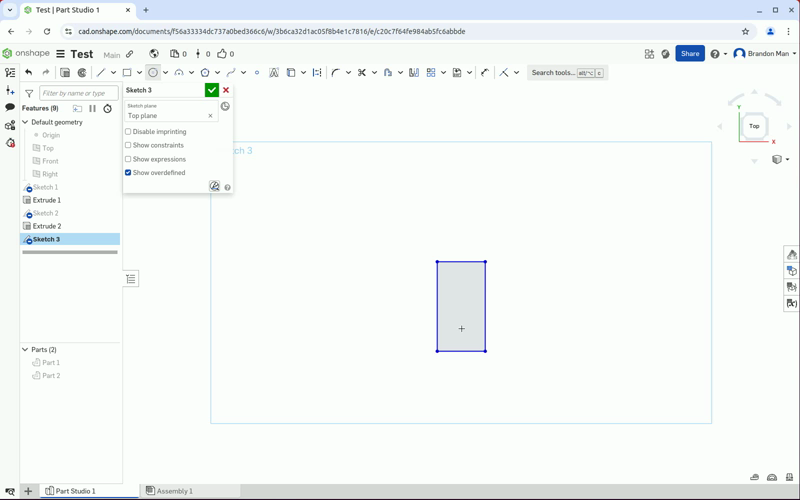
key_up(shift)
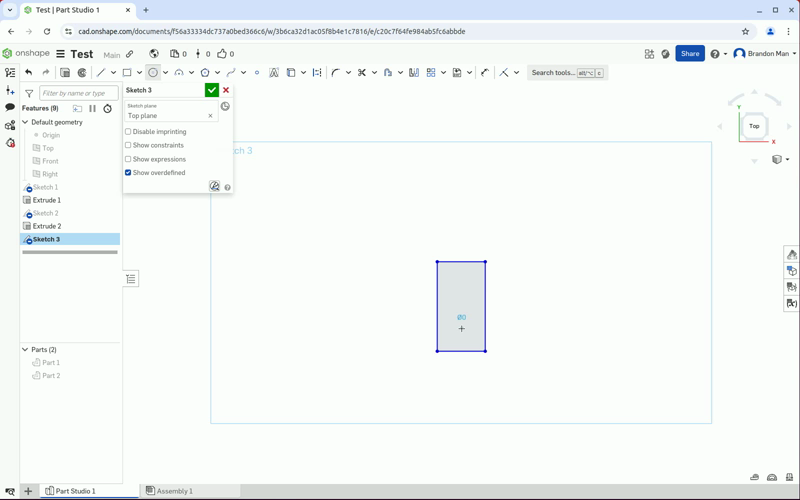
mouse_move(465, 328)
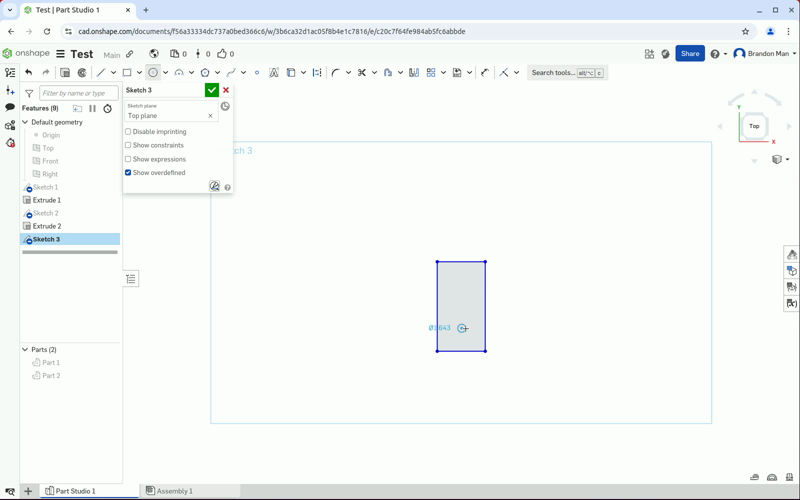
click(465, 328)
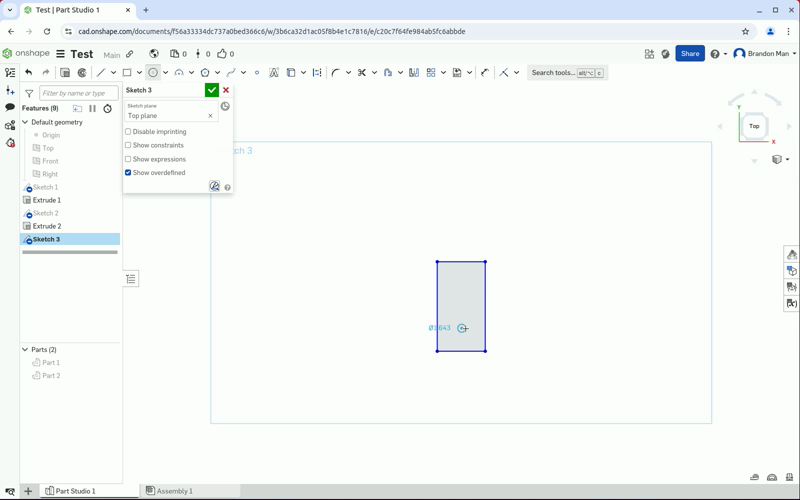
key(esc)
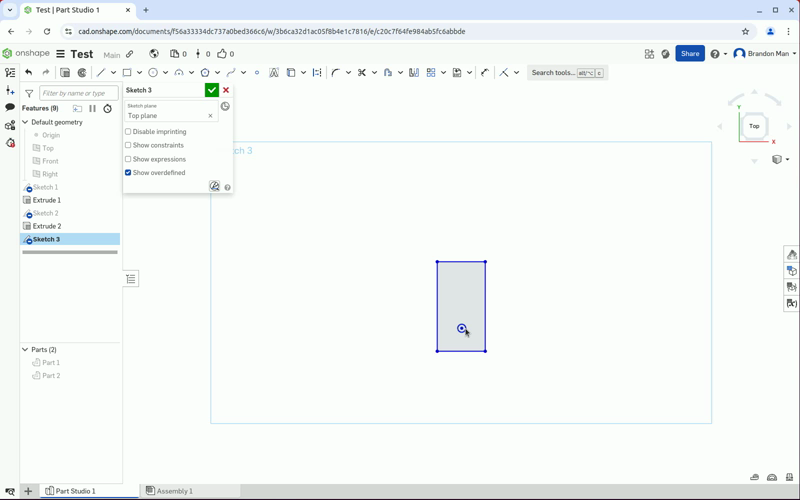
mouse_move(453, 276)
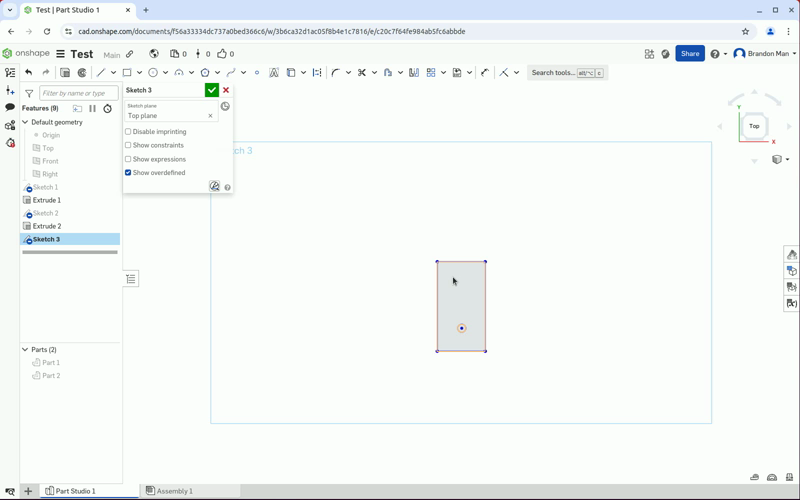
click(453, 276)
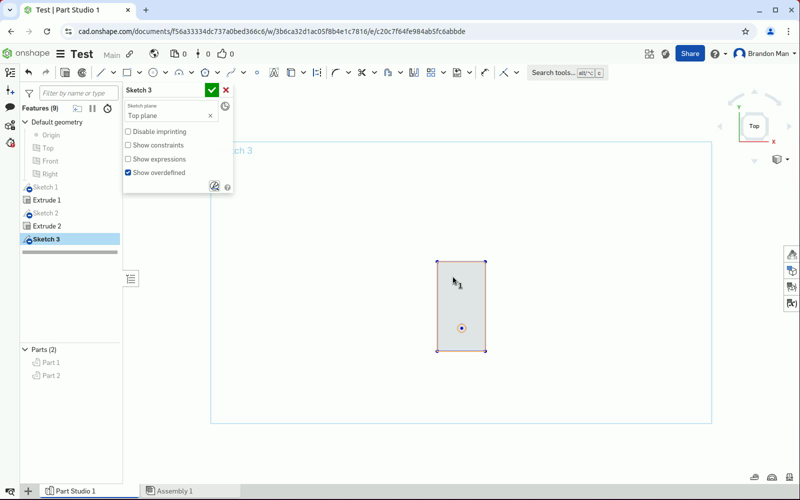
mouse_move(73, 352)
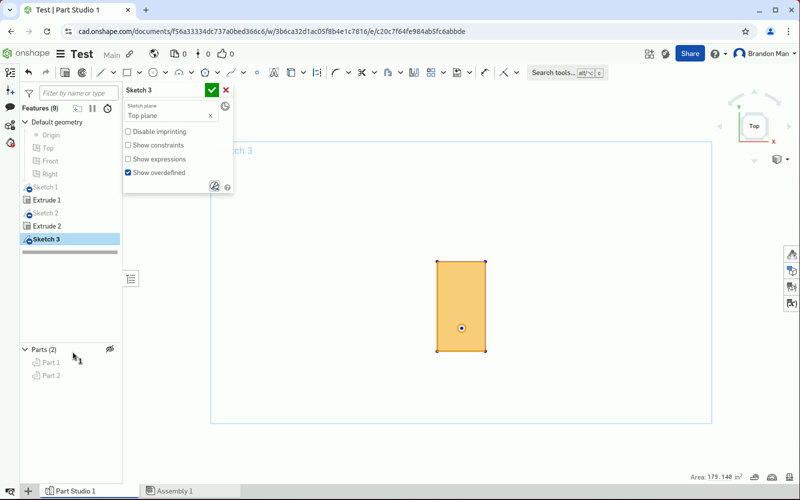
key(shift+y)
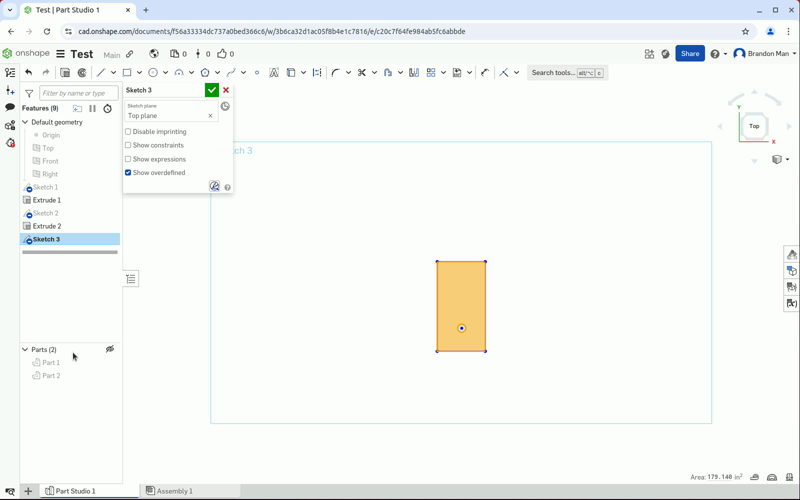
key(shift+e)
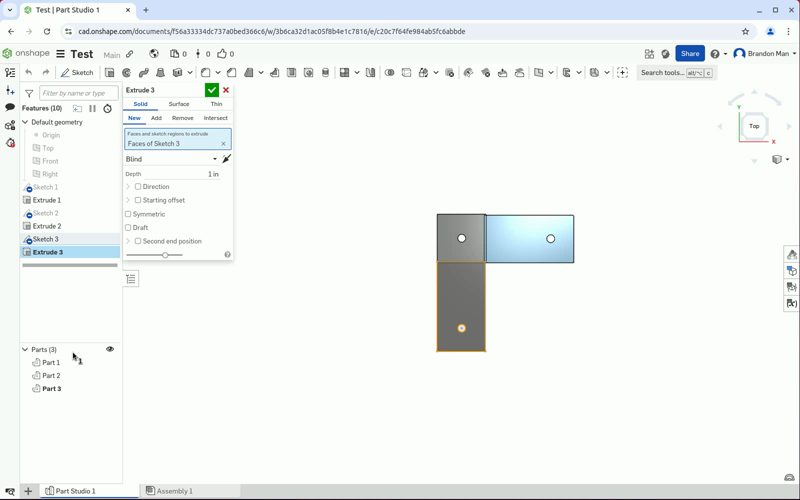
mouse_move(143, 106)
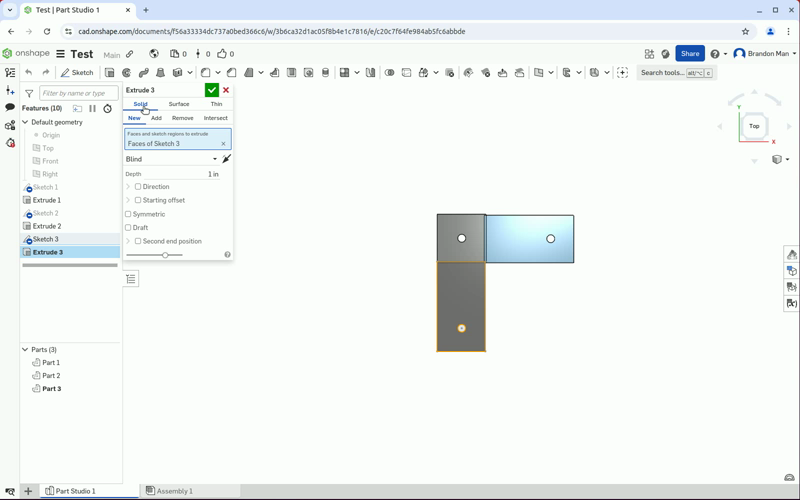
click(143, 106)
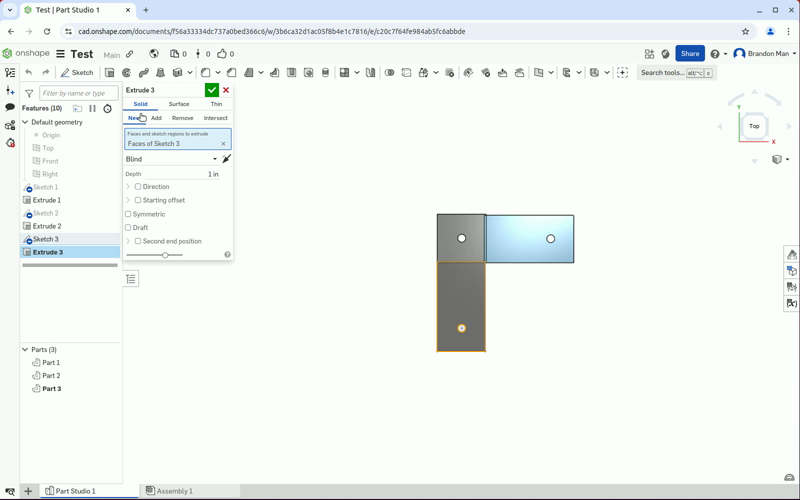
mouse_move(137, 120)
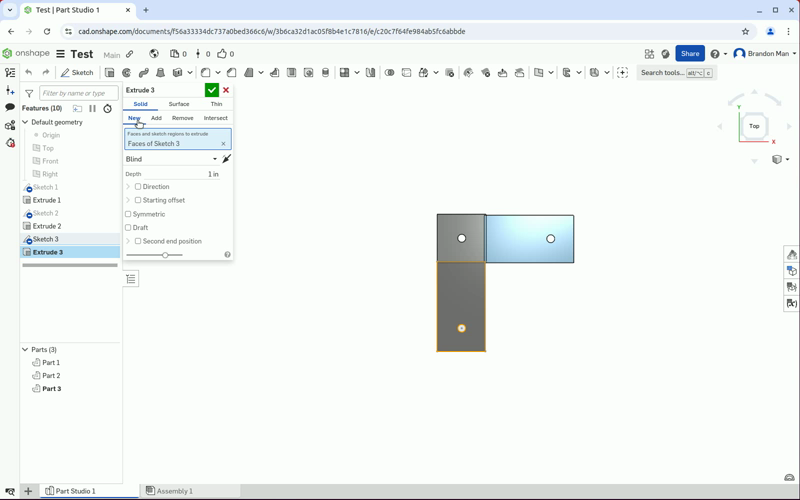
click(137, 120)
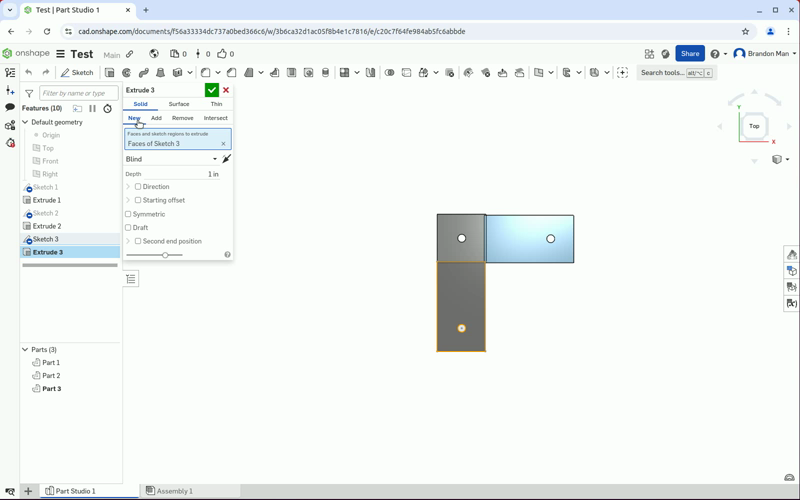
key(tab, 4)
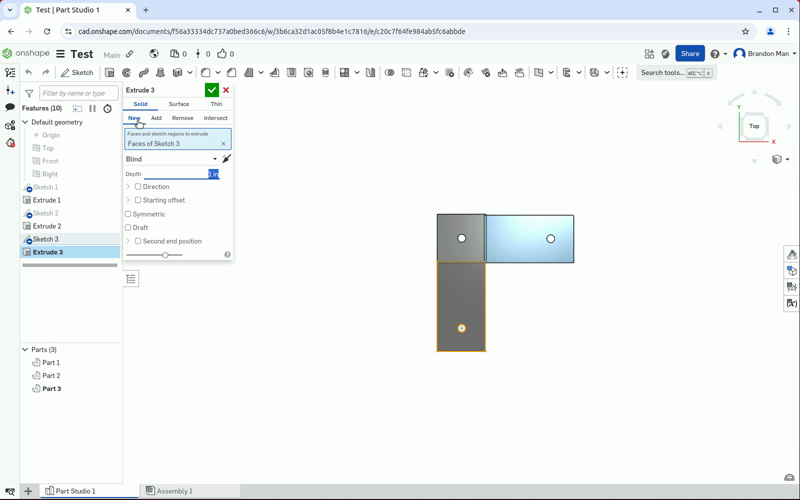
text(0.722)
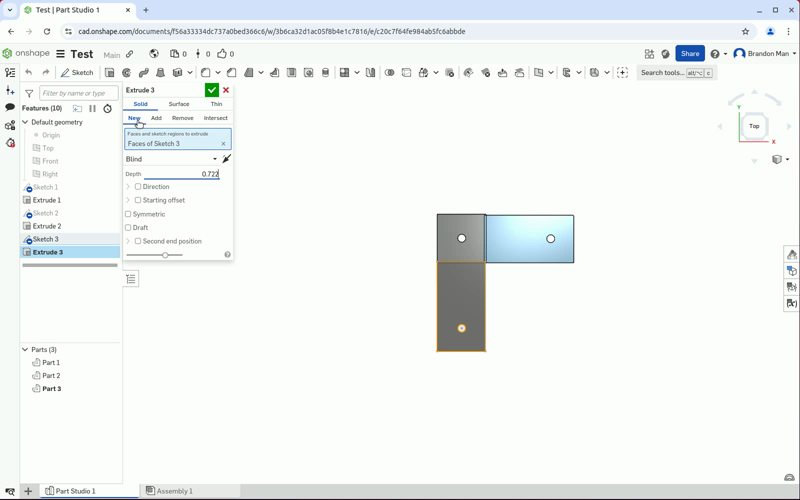
key(enter)
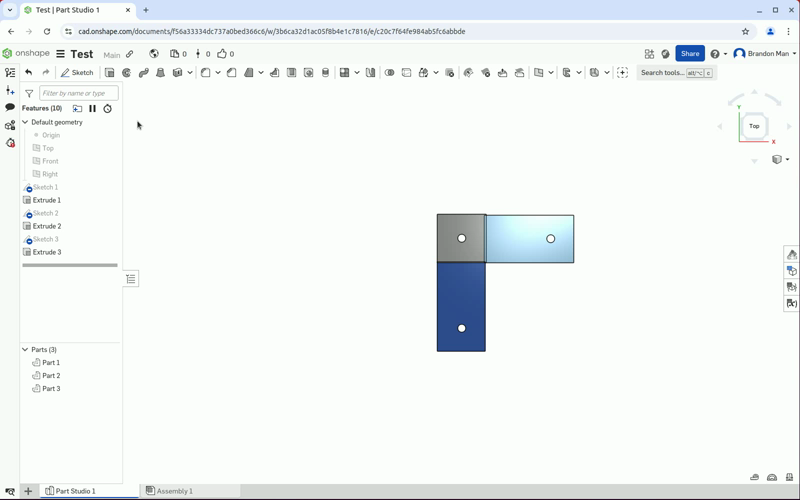
key(shift+h)
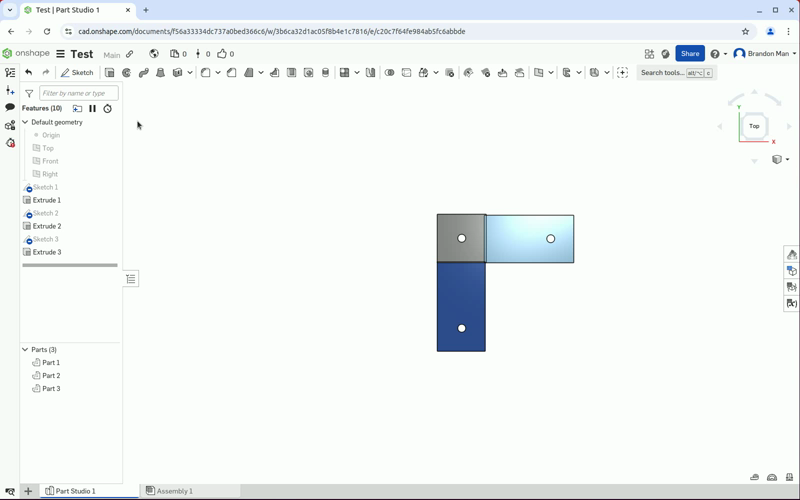
key(shift+h)
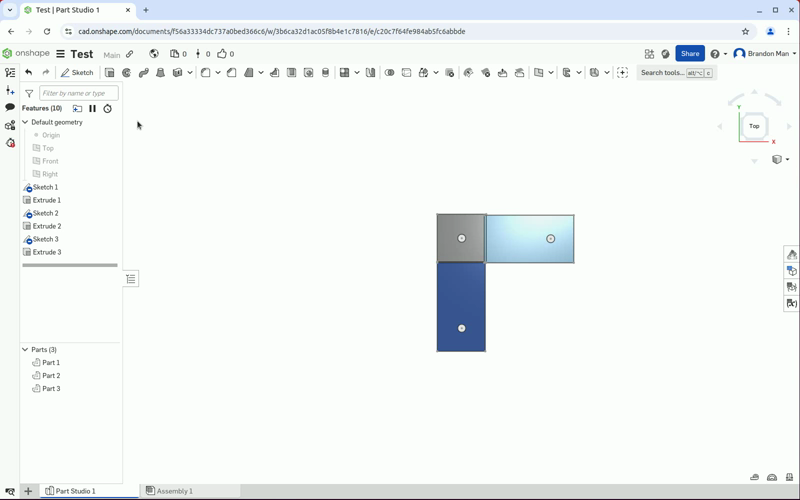
key(shift+7)
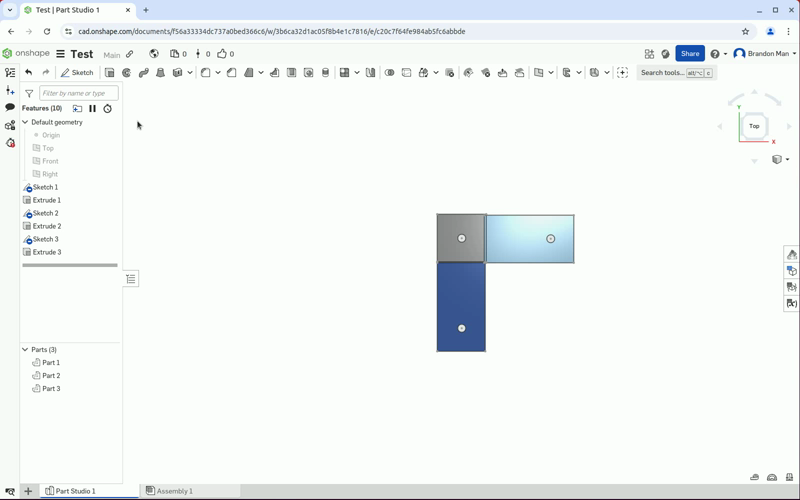
key(up, 3)
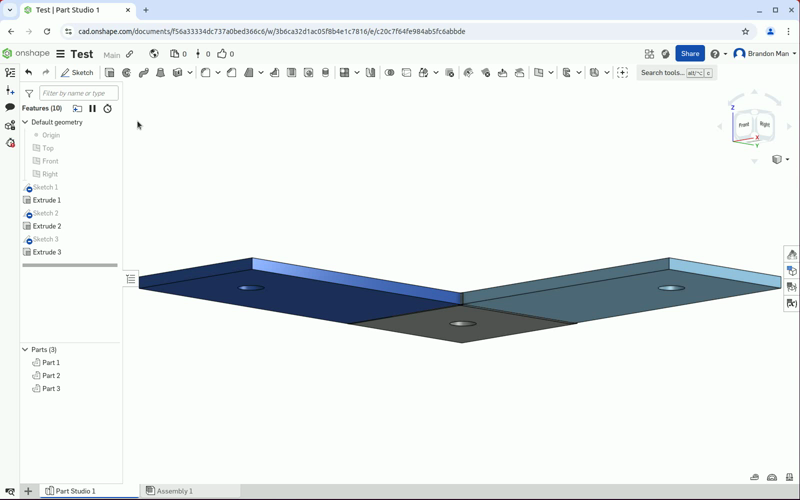
key(left, 3)
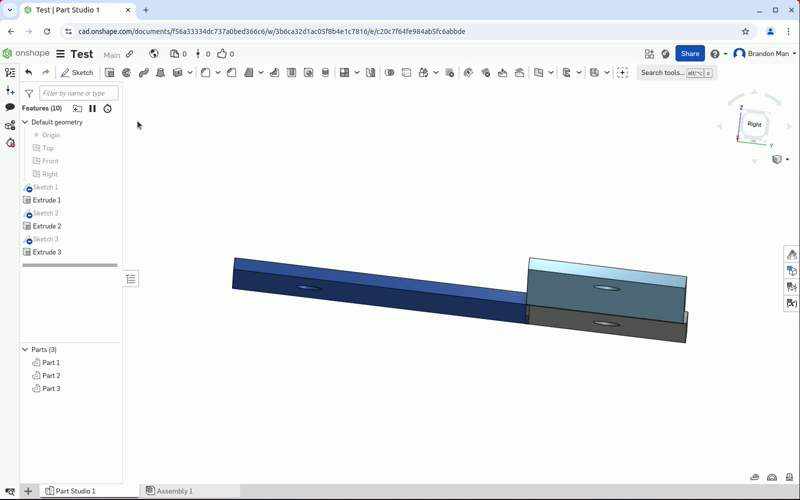
key(right, 3)
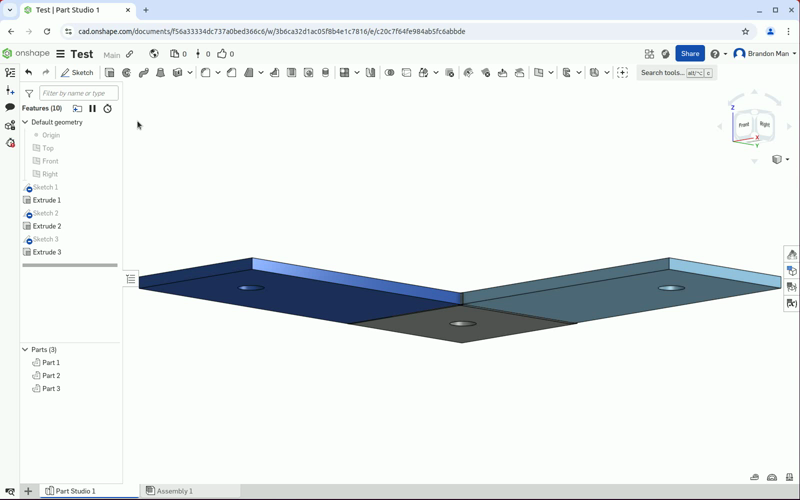
key(down, 3)
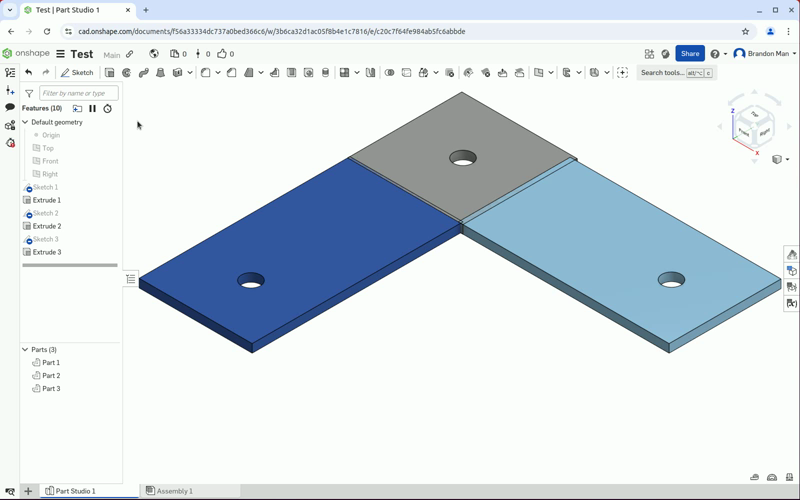
mouse_move(73, 189)
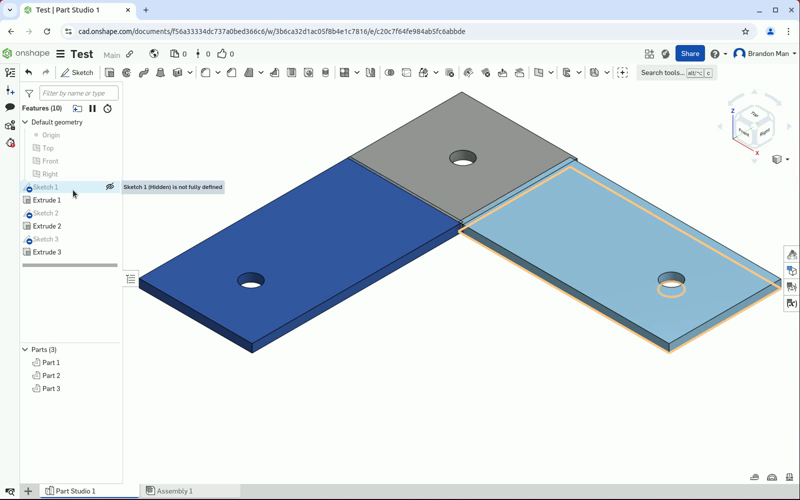
click(73, 189)